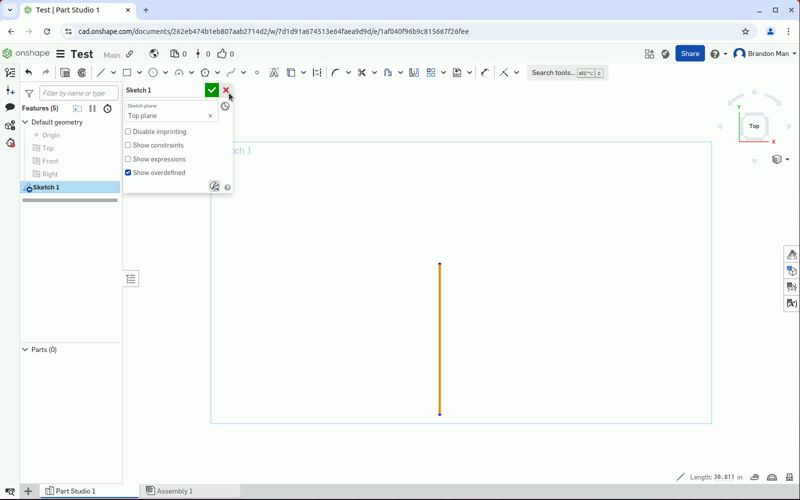
key(shift+h)
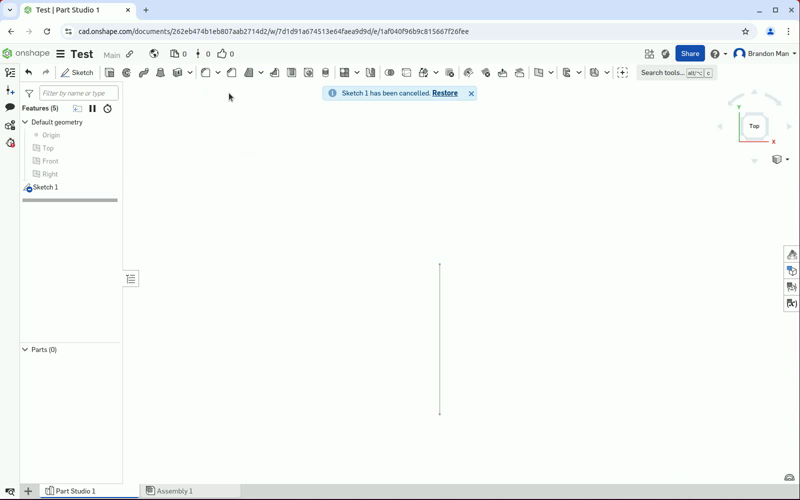
key(shift+s)
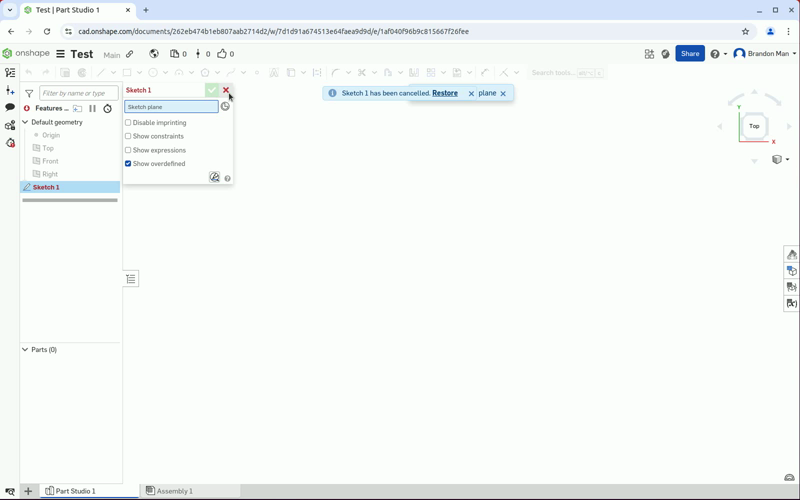
mouse_move(73, 150)
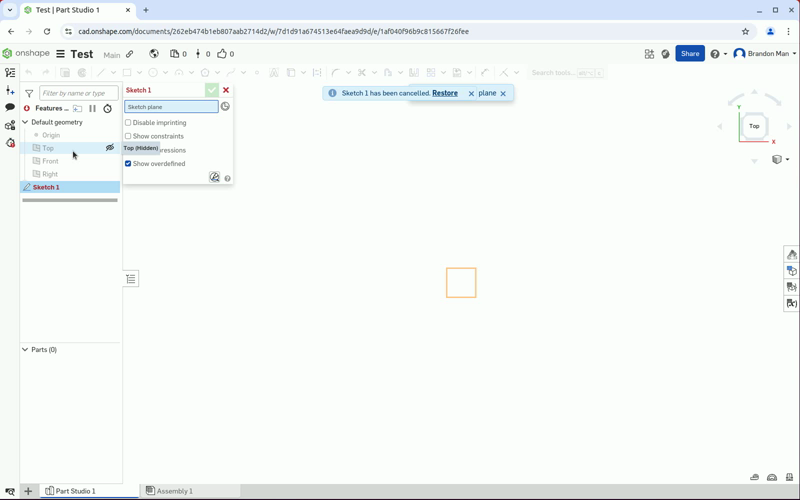
click(73, 150)
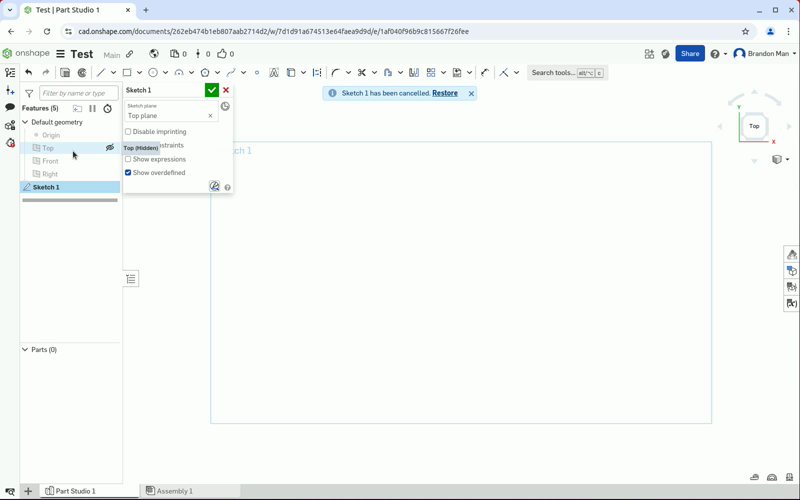
mouse_move(73, 352)
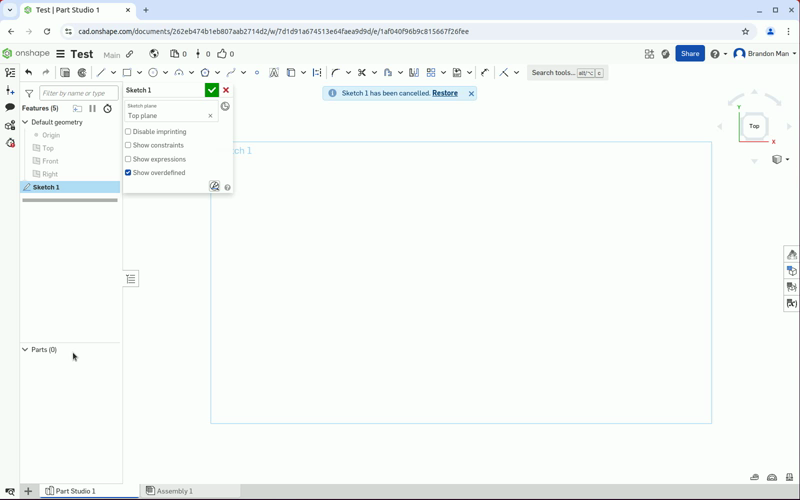
key(y)
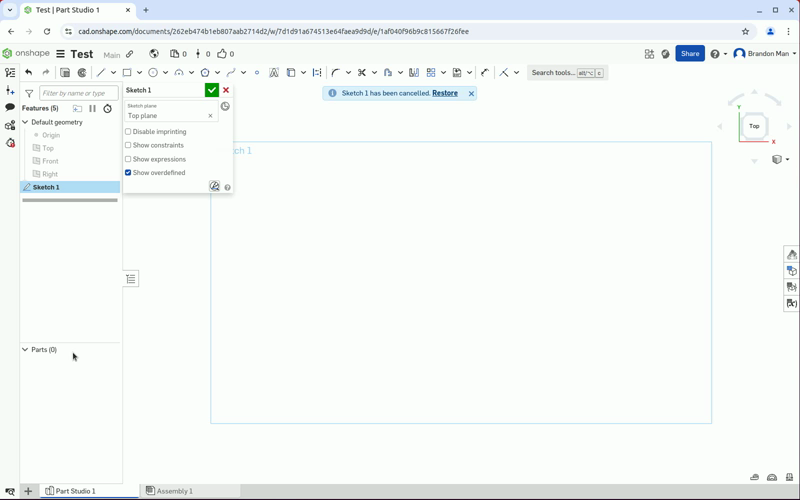
key(l)
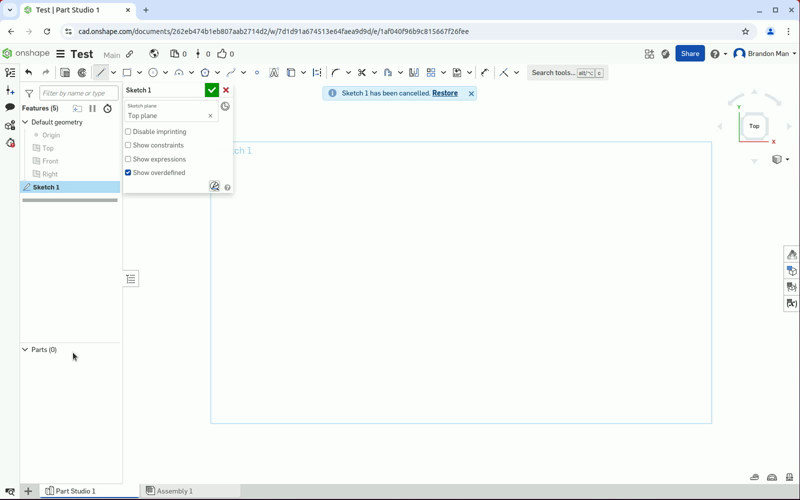
key_down(shift)
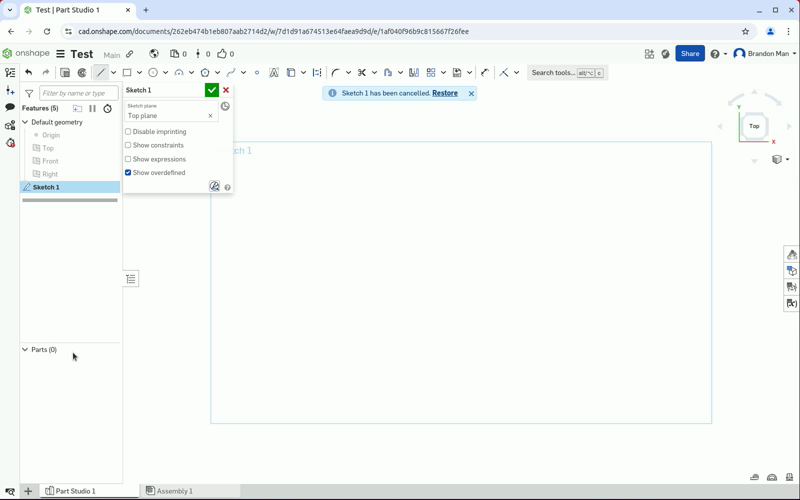
mouse_move(437, 307)
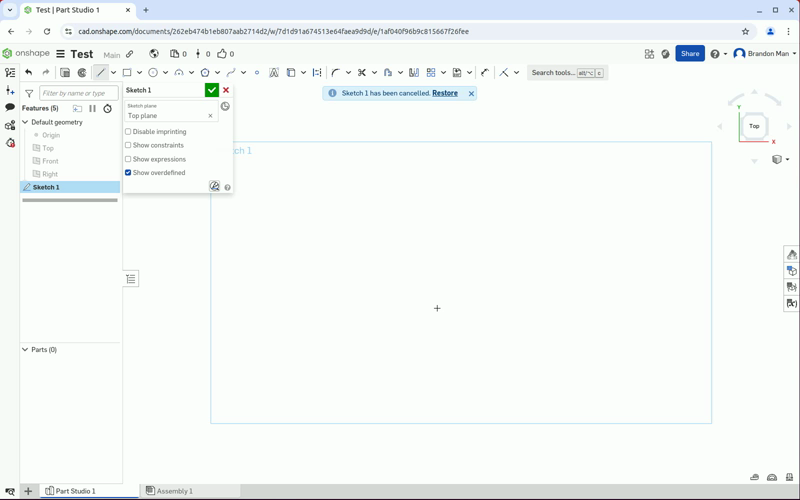
click(437, 307)
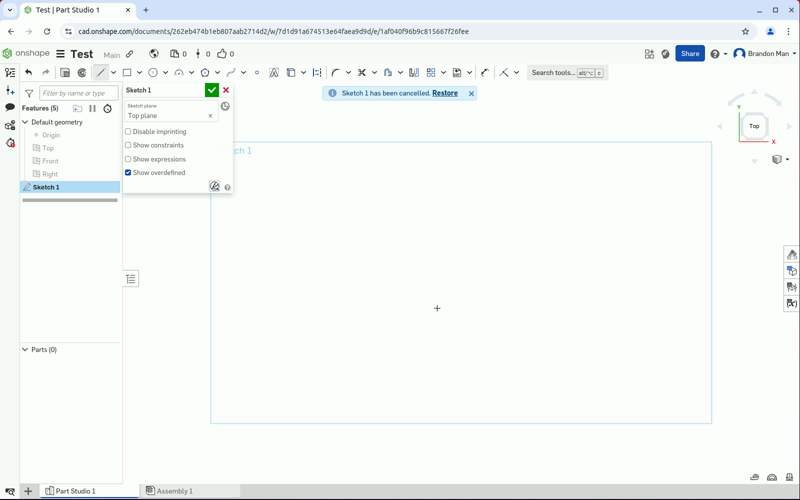
key_up(shift)
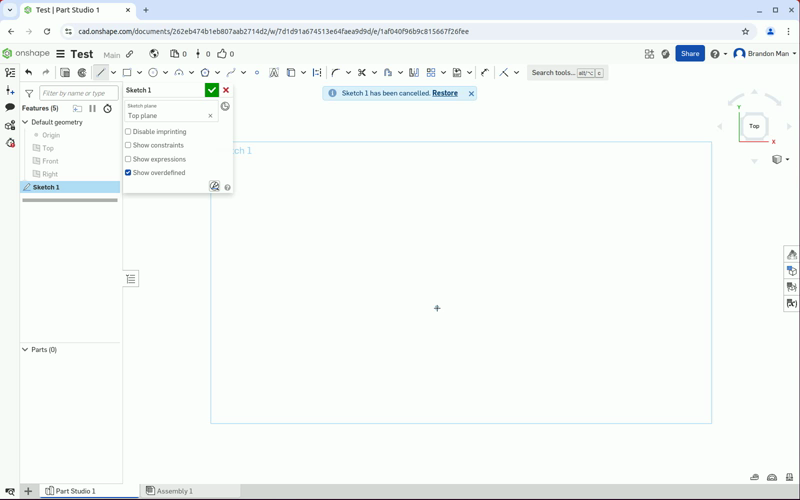
key_down(shift)
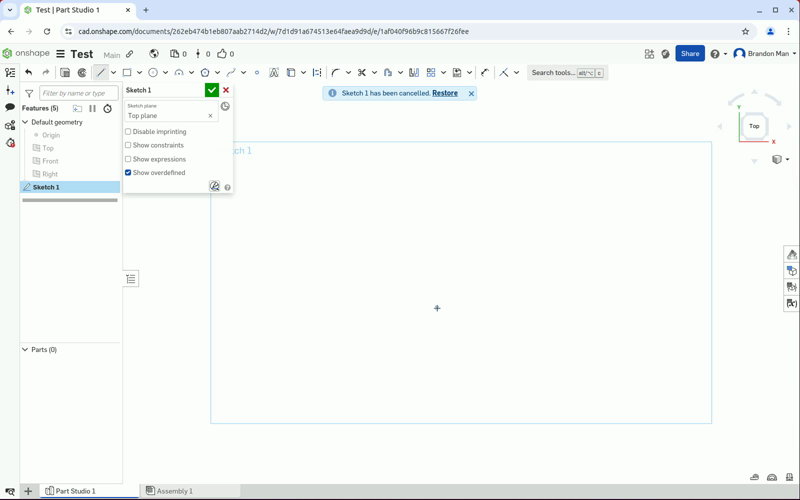
mouse_move(494, 378)
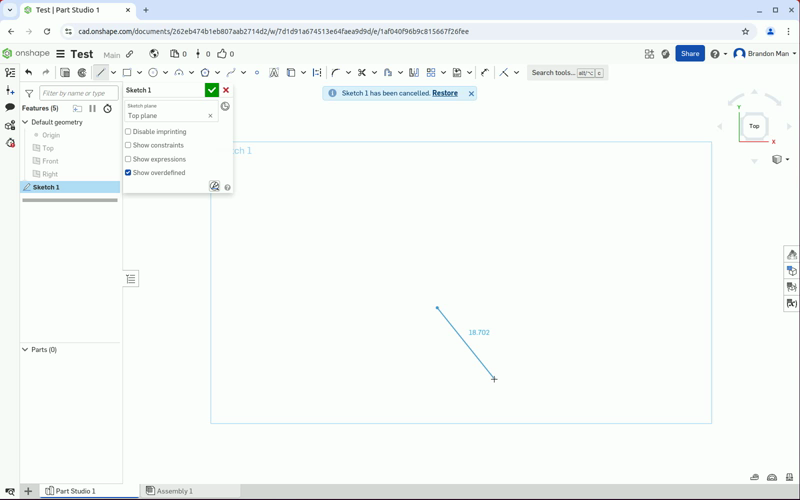
click(494, 378)
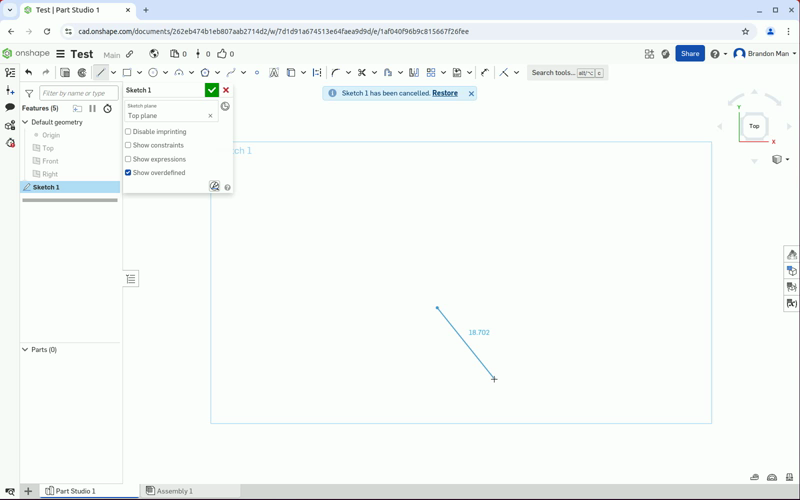
key_up(shift)
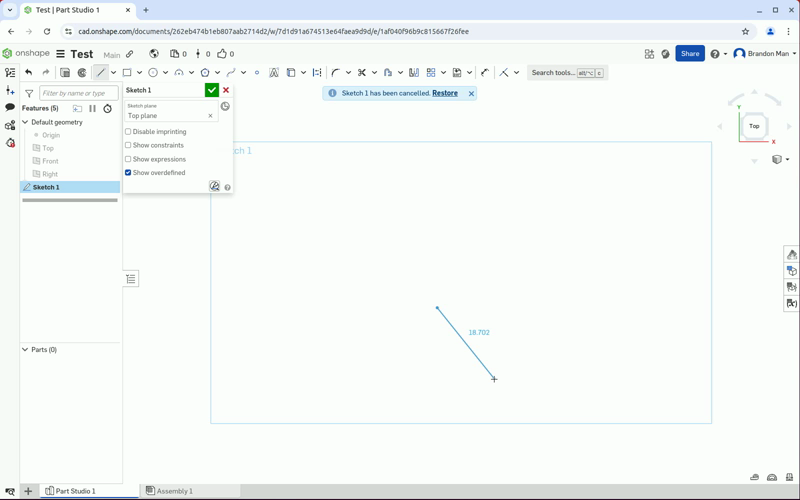
key_down(shift)
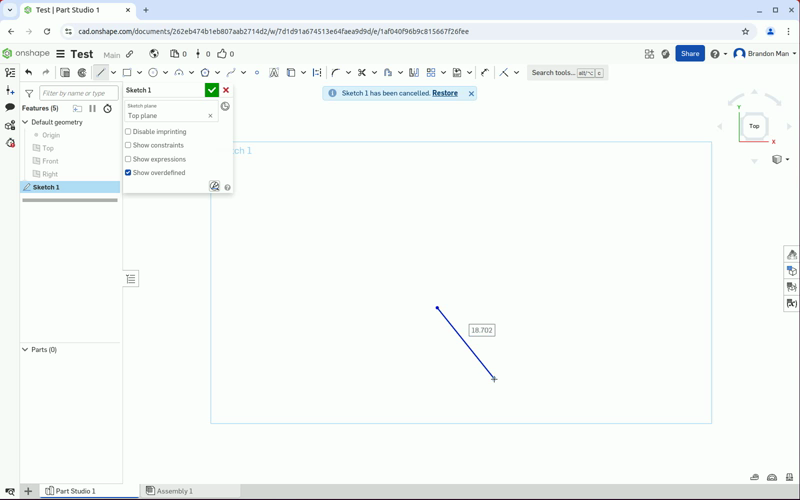
mouse_move(552, 307)
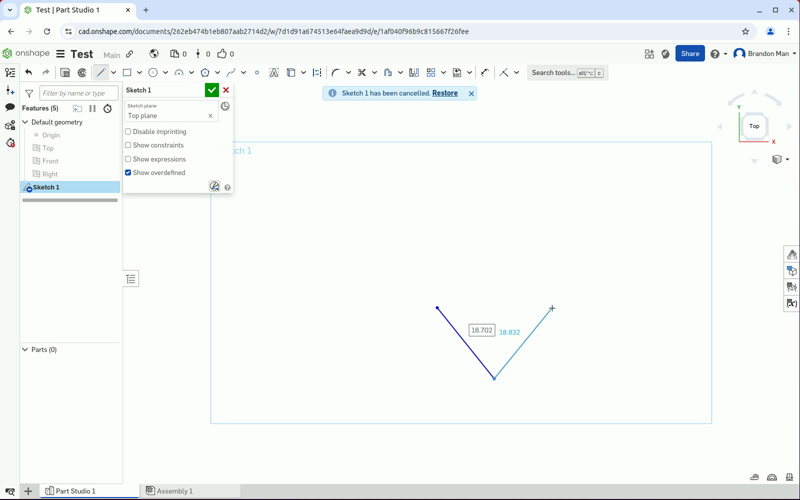
click(552, 307)
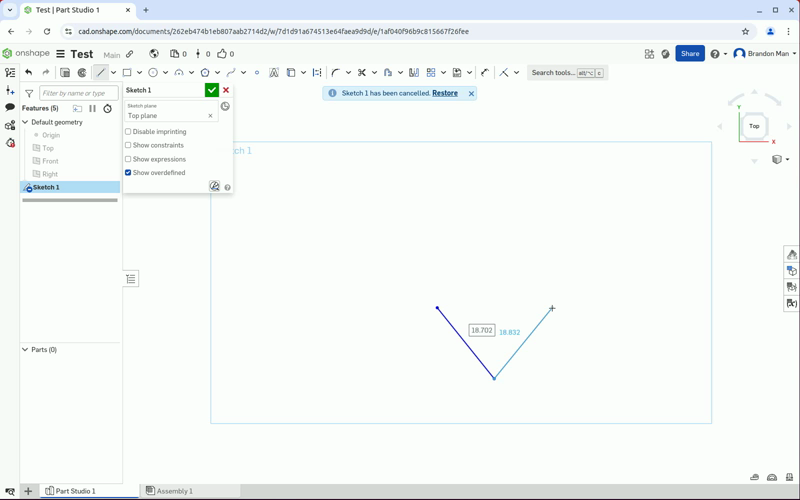
key_up(shift)
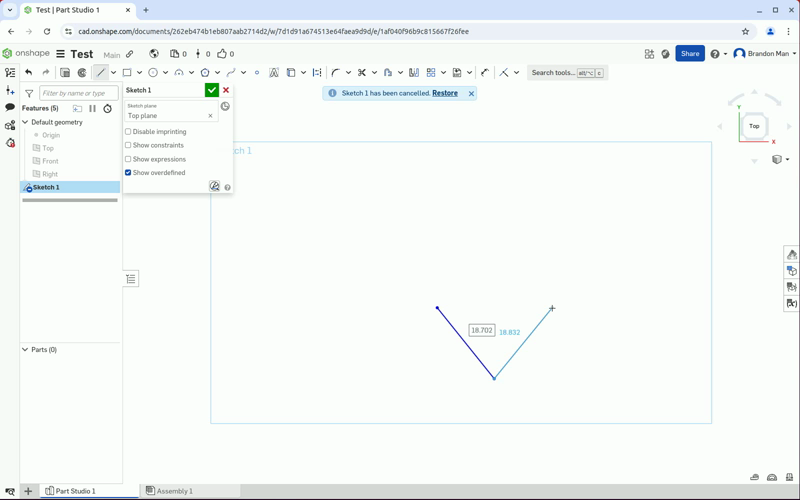
key(esc)
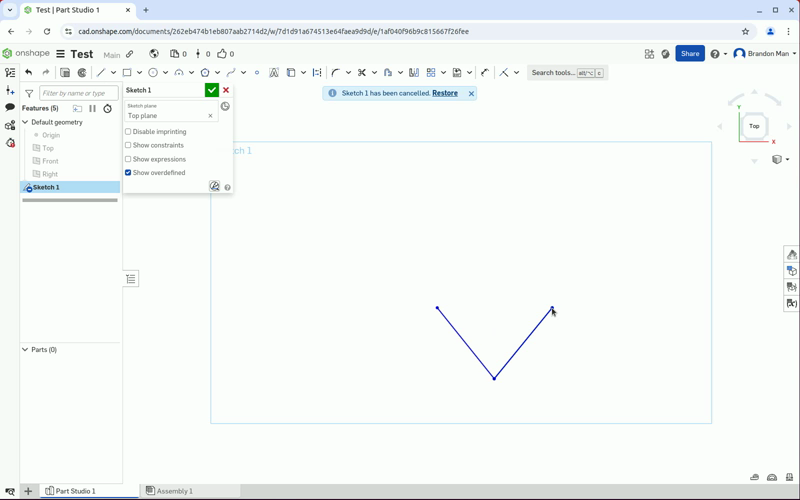
key(a)
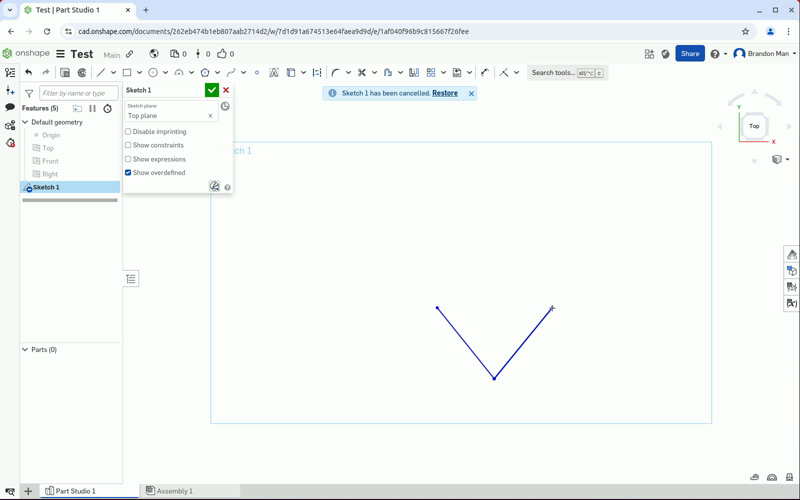
mouse_move(552, 307)
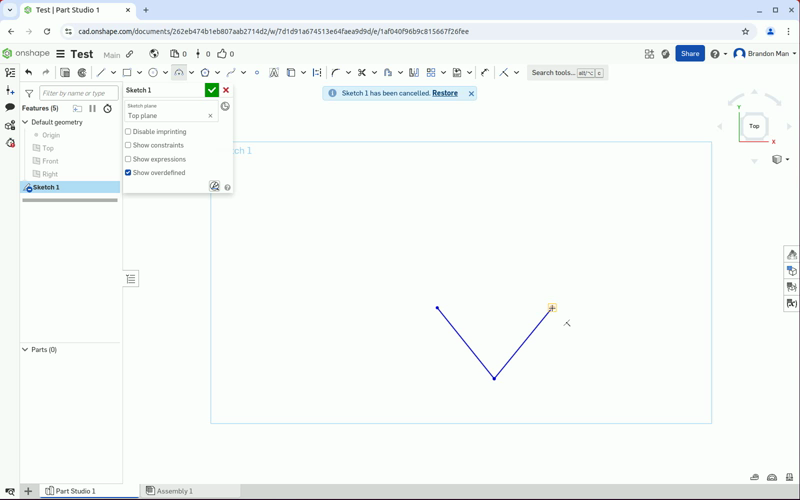
click(552, 307)
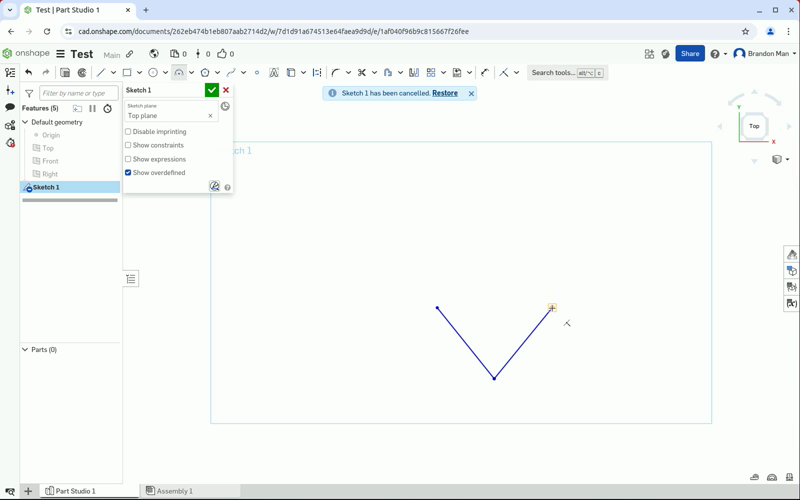
key_down(shift)
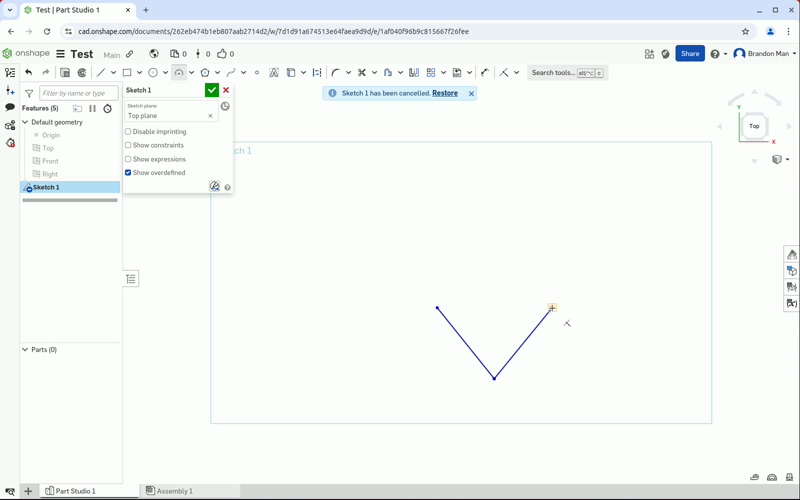
mouse_move(494, 282)
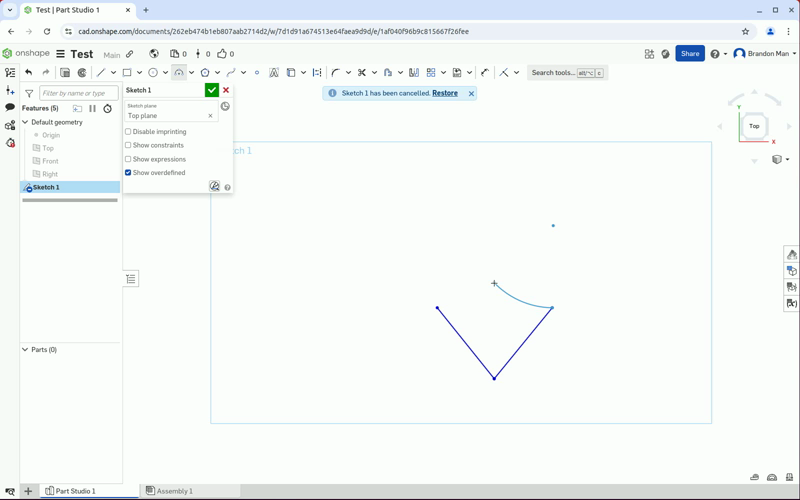
click(494, 282)
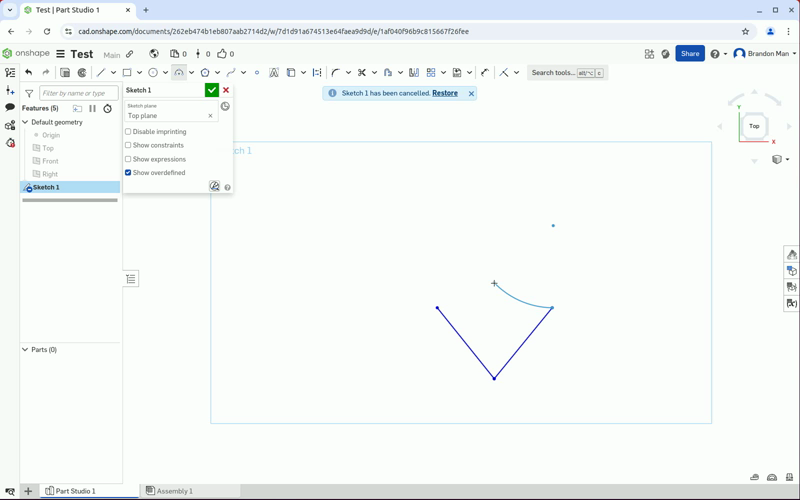
mouse_move(542, 251)
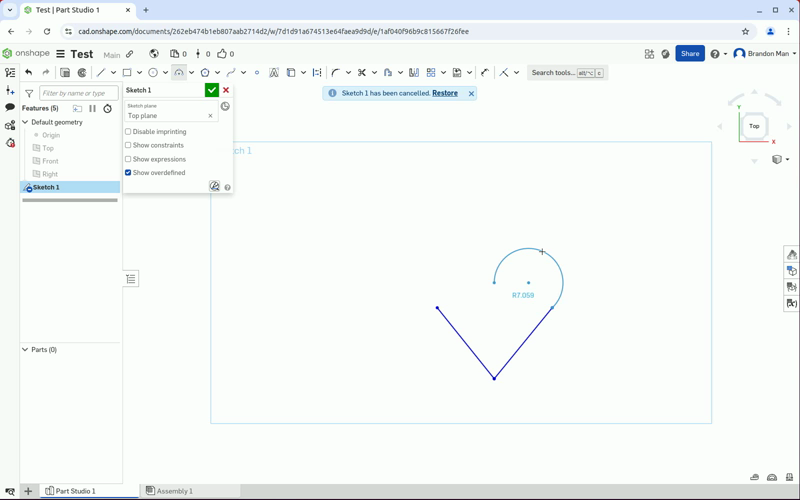
click(542, 251)
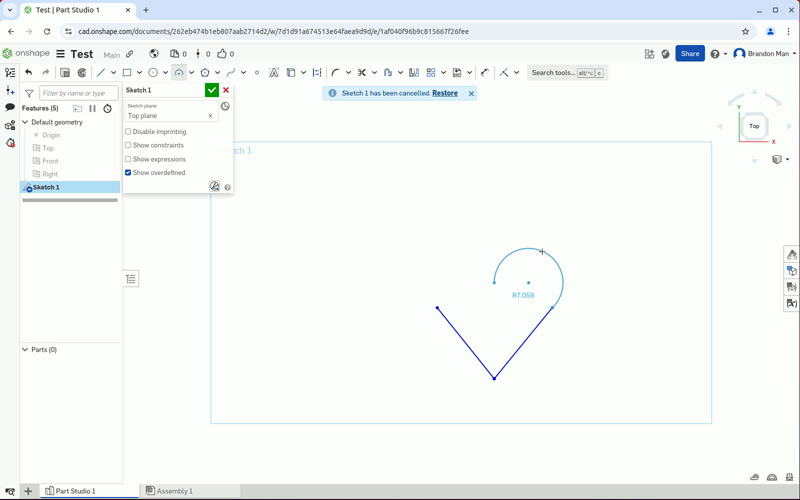
key_up(shift)
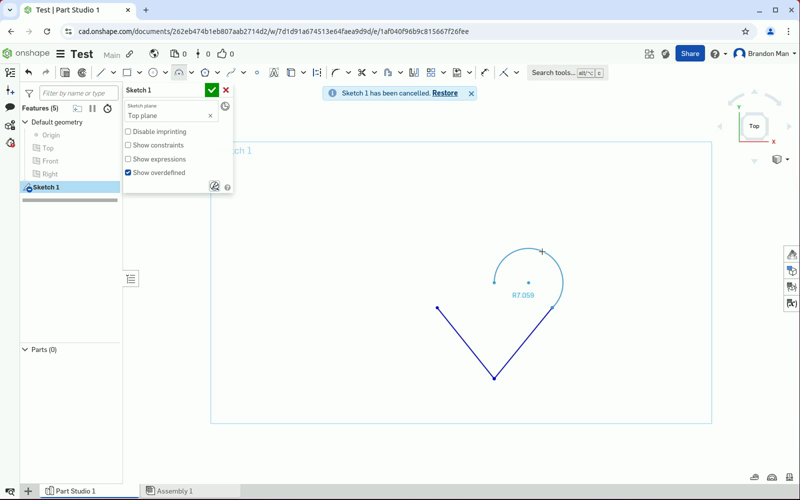
mouse_move(494, 282)
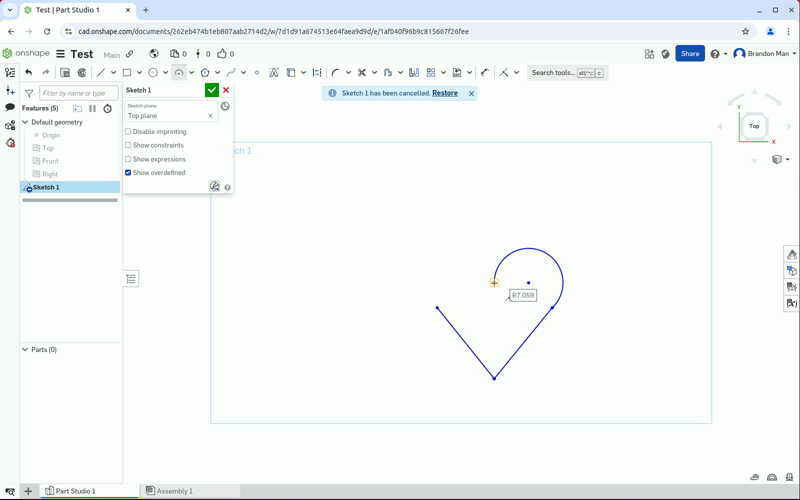
click(494, 282)
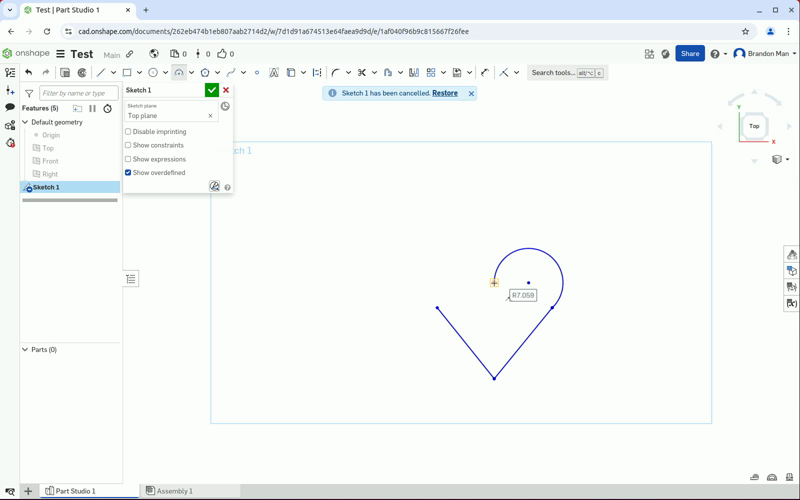
mouse_move(437, 307)
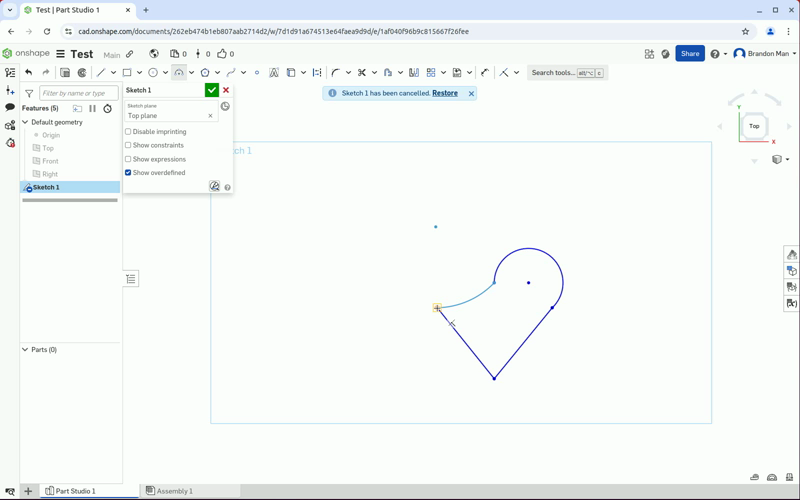
click(437, 307)
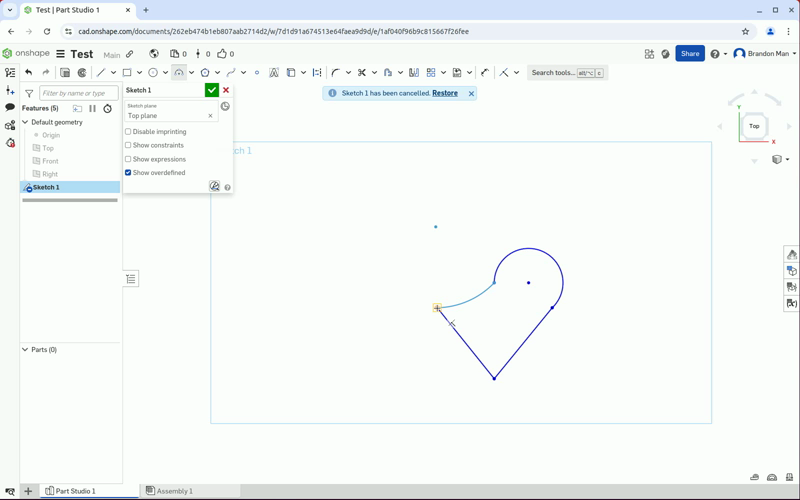
key_down(shift)
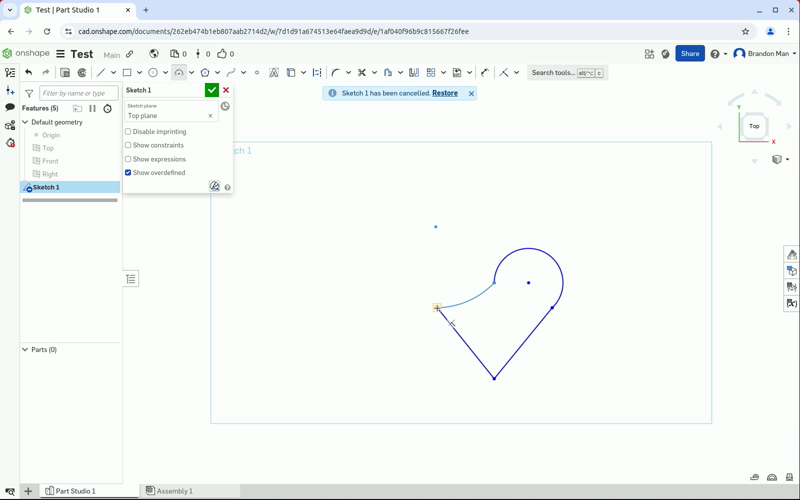
mouse_move(446, 252)
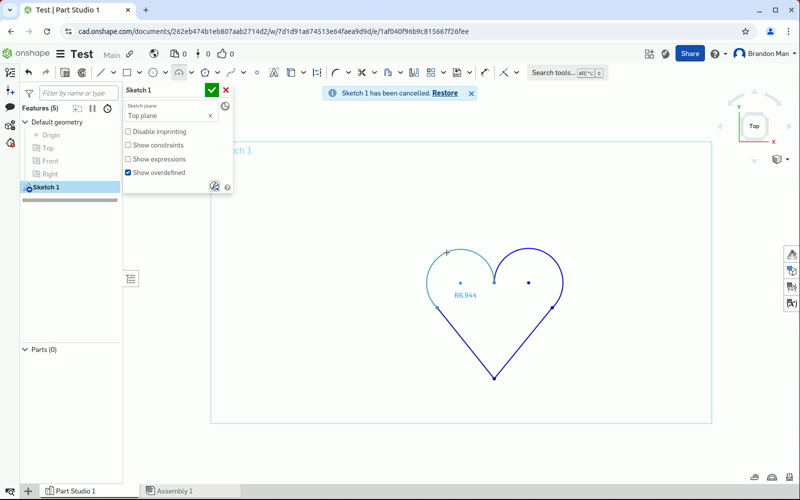
click(446, 252)
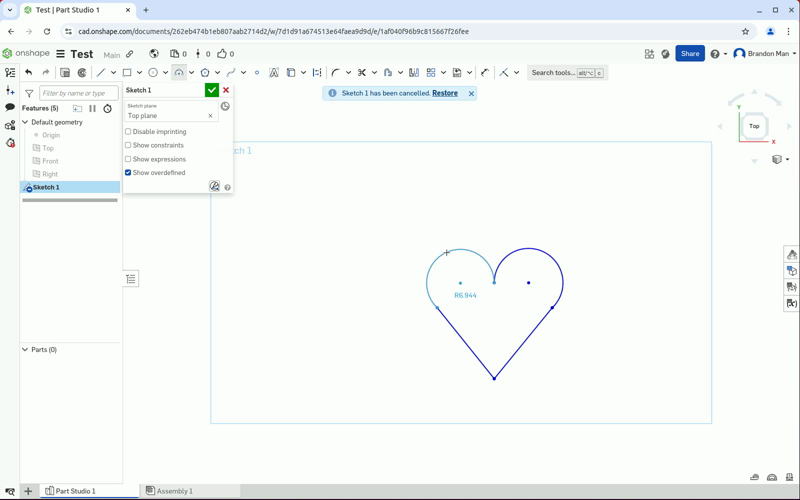
key_up(shift)
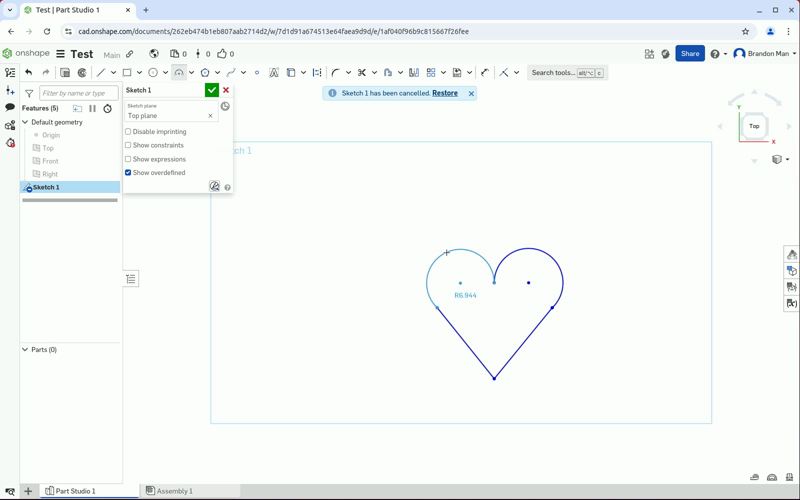
key(esc)
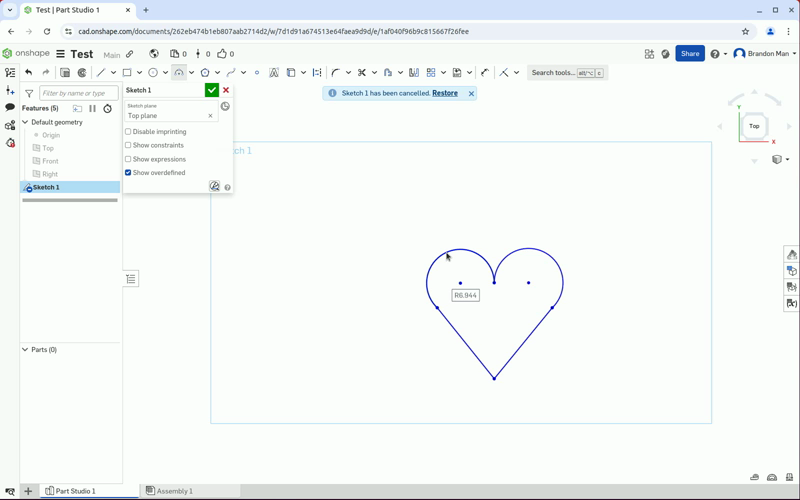
mouse_move(464, 294)
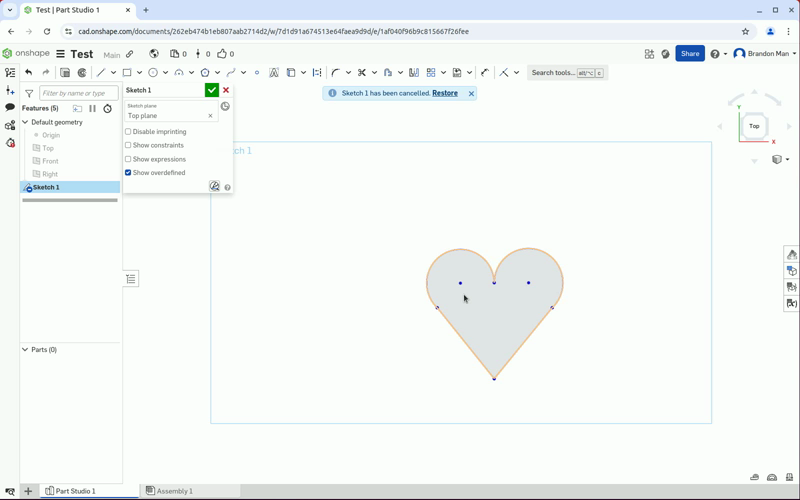
click(464, 294)
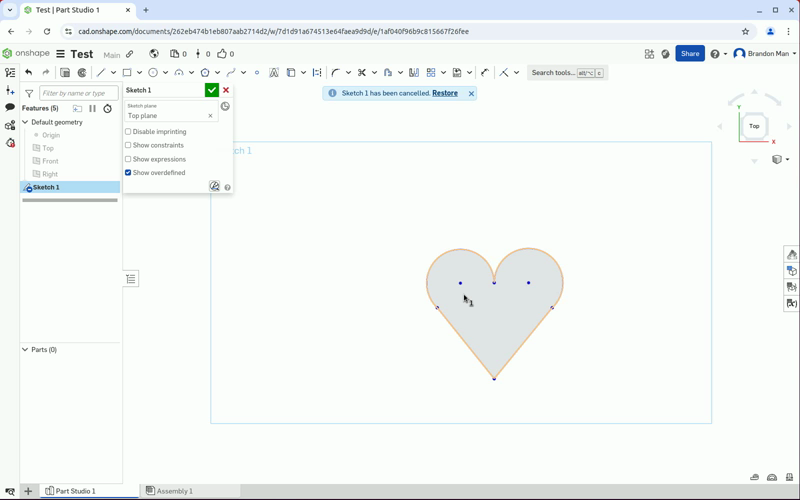
mouse_move(73, 352)
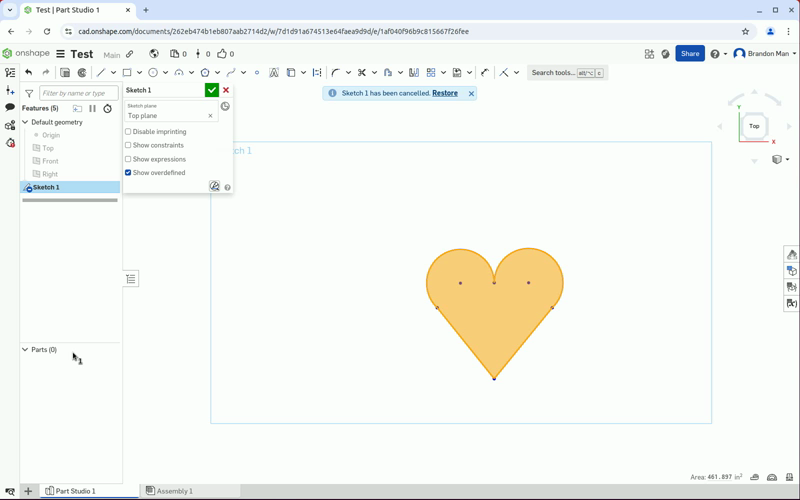
key(shift+y)
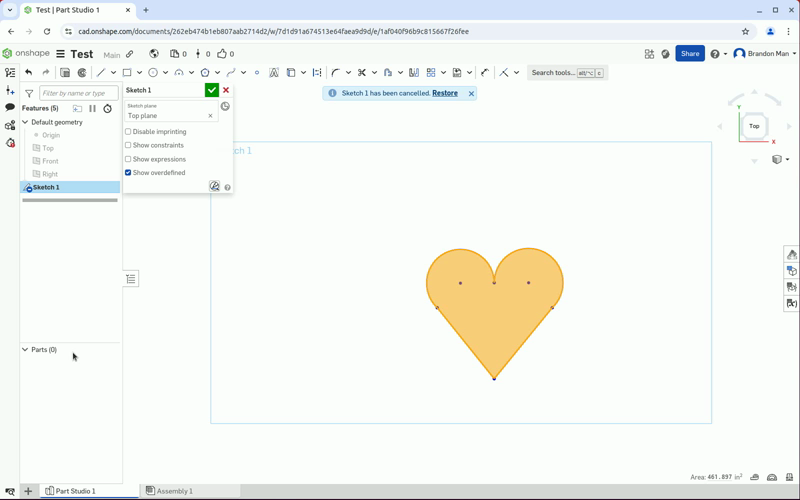
key(shift+e)
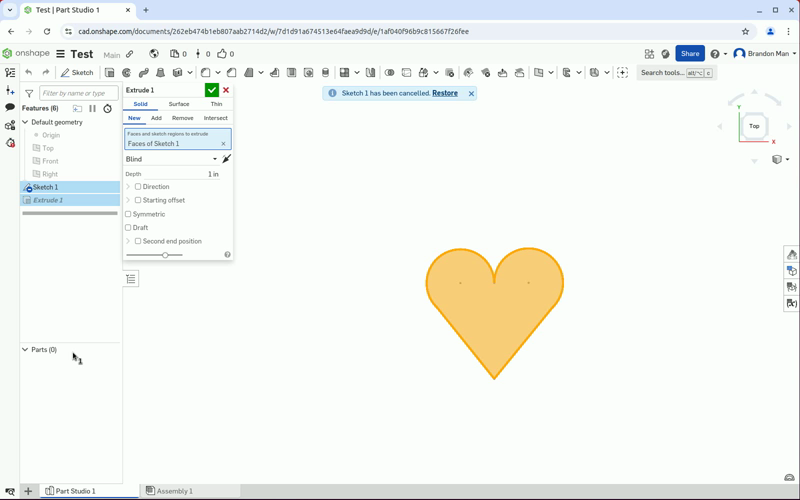
mouse_move(143, 106)
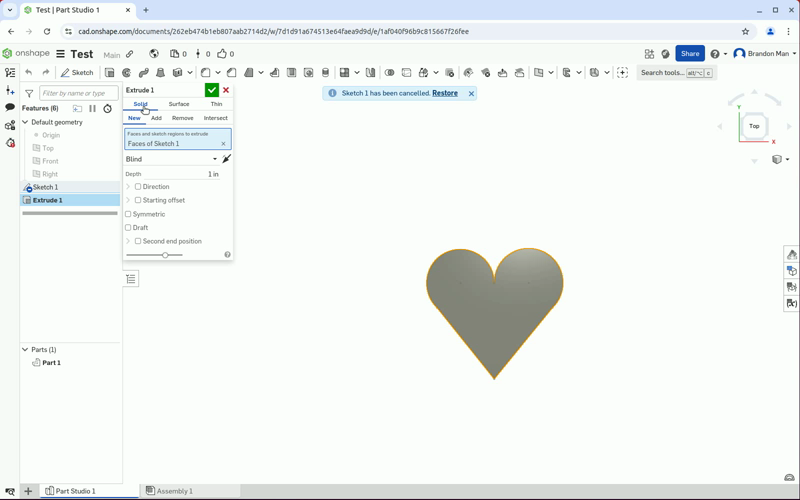
click(143, 106)
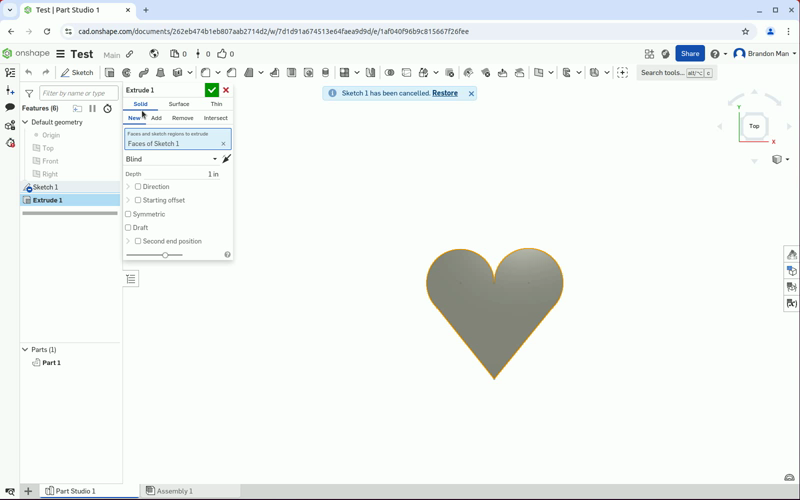
mouse_move(137, 120)
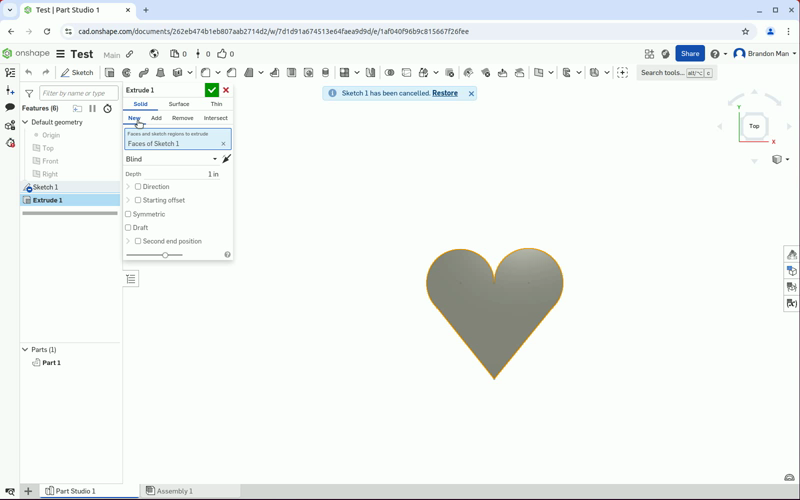
click(137, 120)
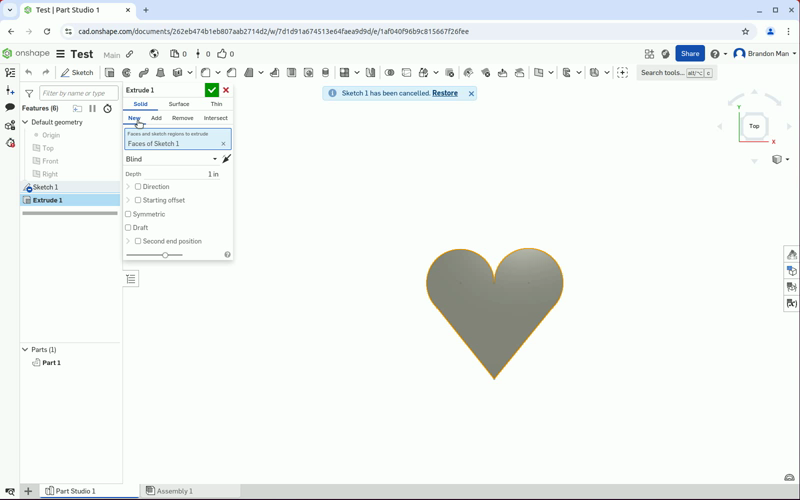
key(tab, 4)
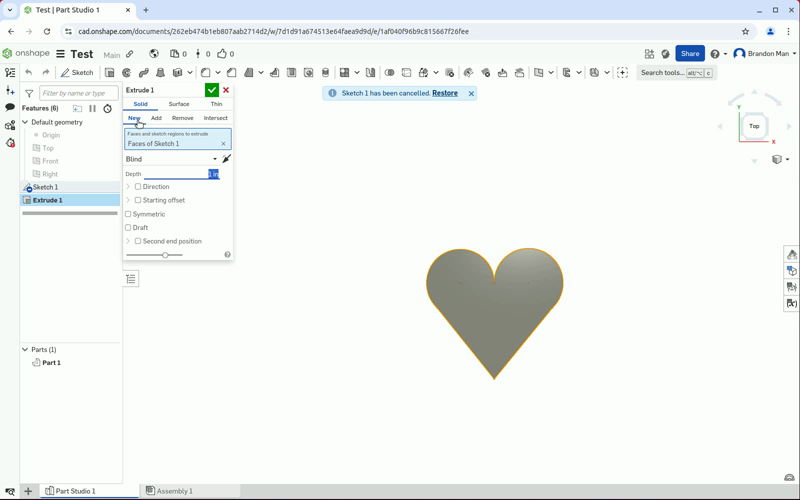
text(2.166)
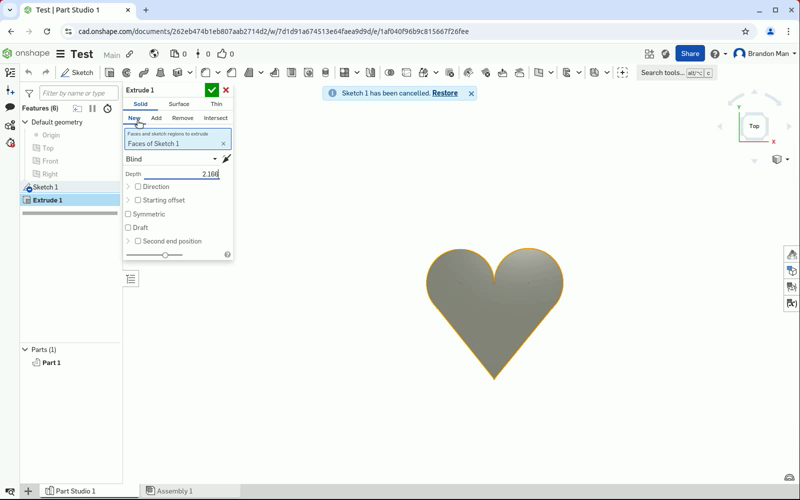
key(enter)
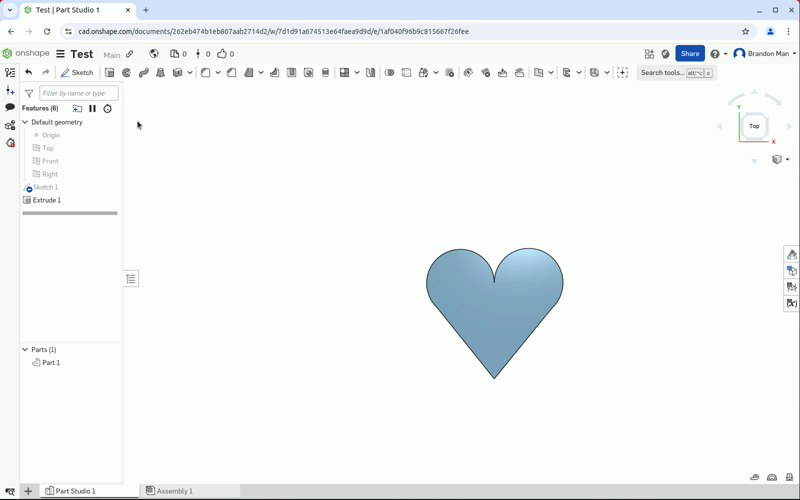
key(shift+h)
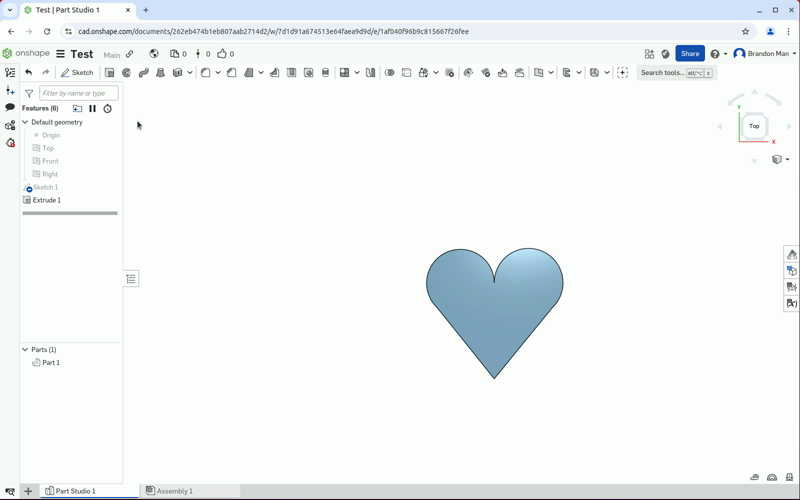
key(shift+h)
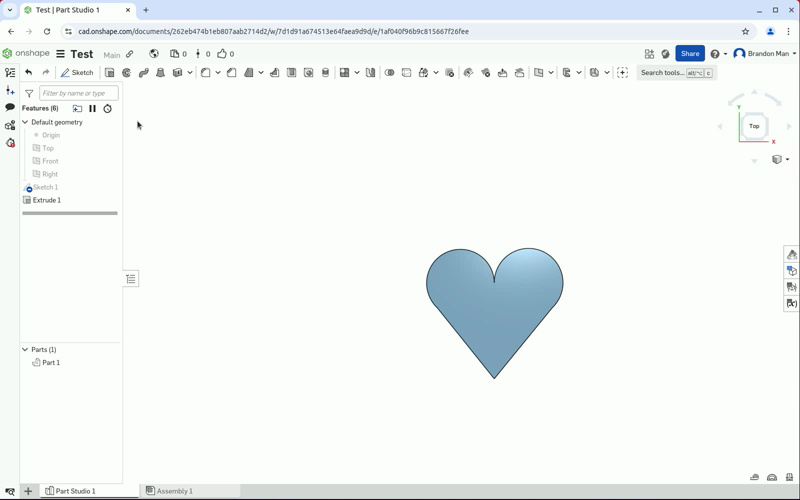
mouse_move(73, 189)
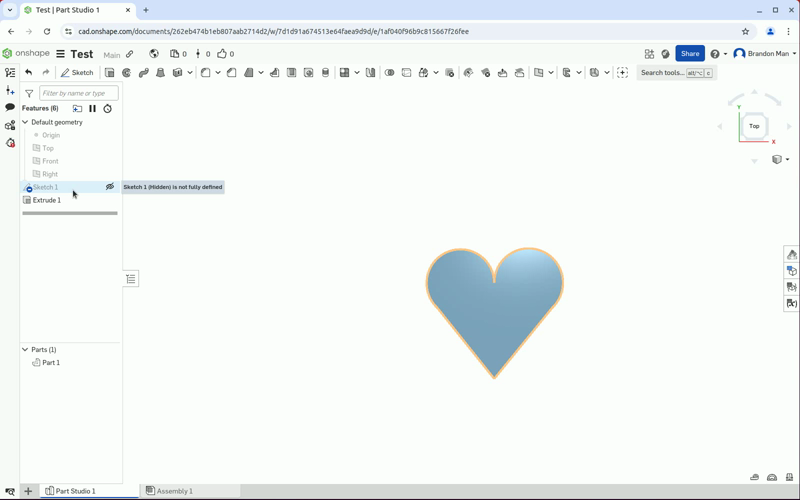
click(73, 189)
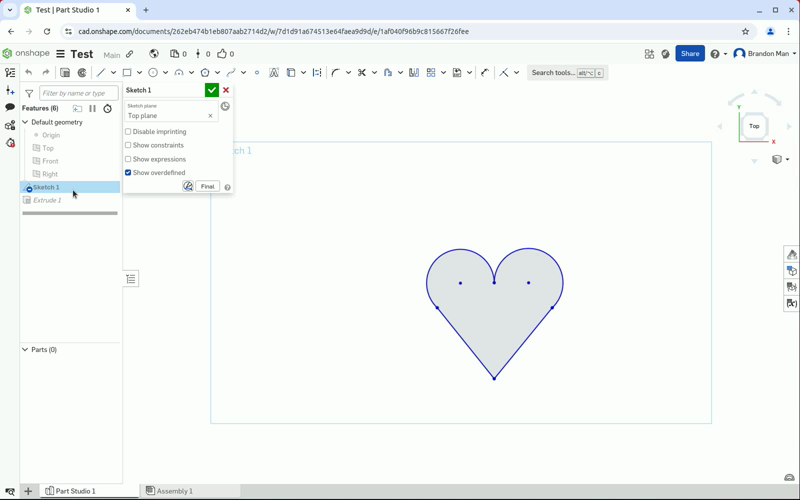
mouse_move(229, 92)
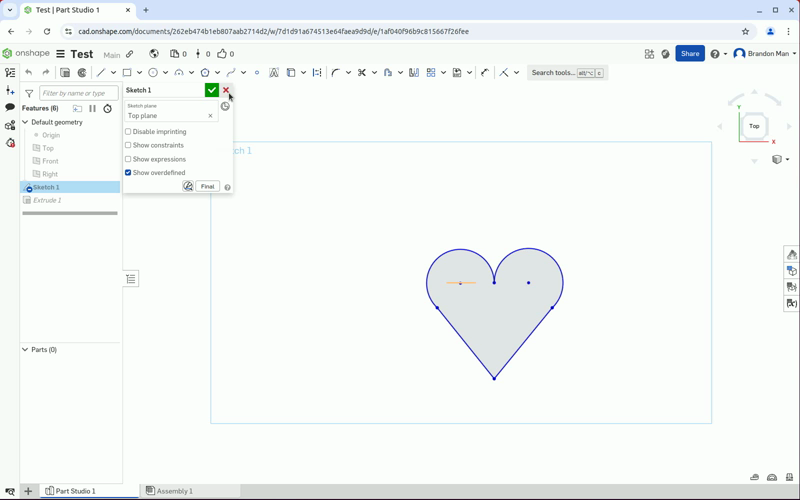
click(229, 92)
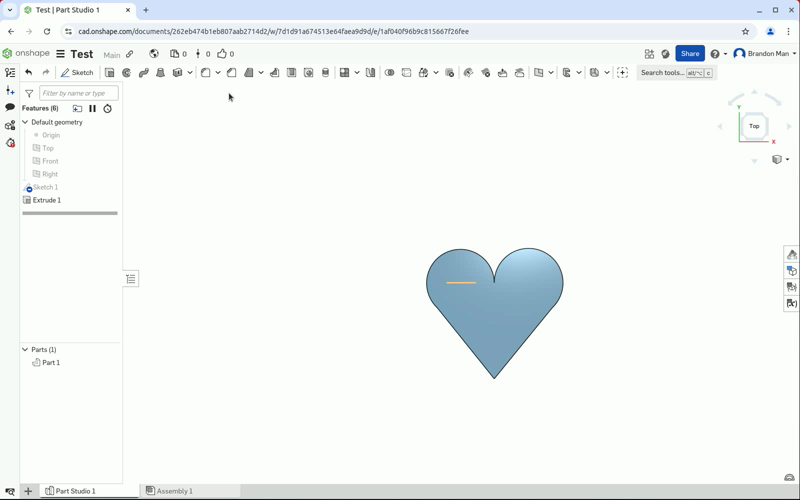
mouse_move(541, 75)
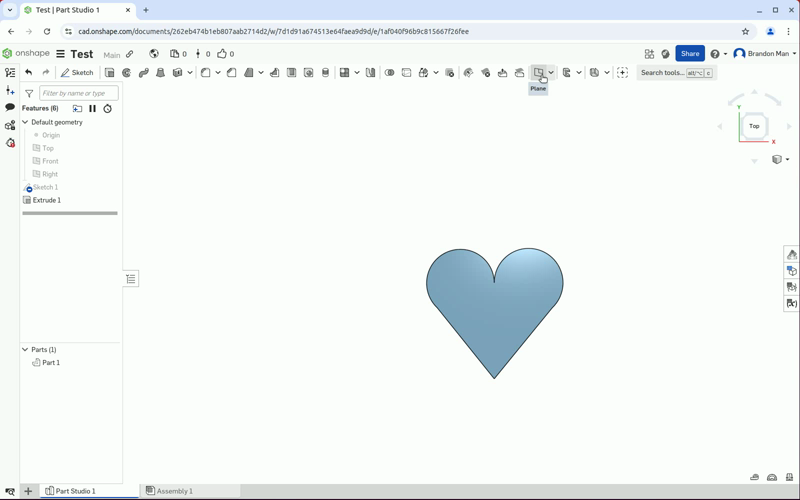
click(541, 75)
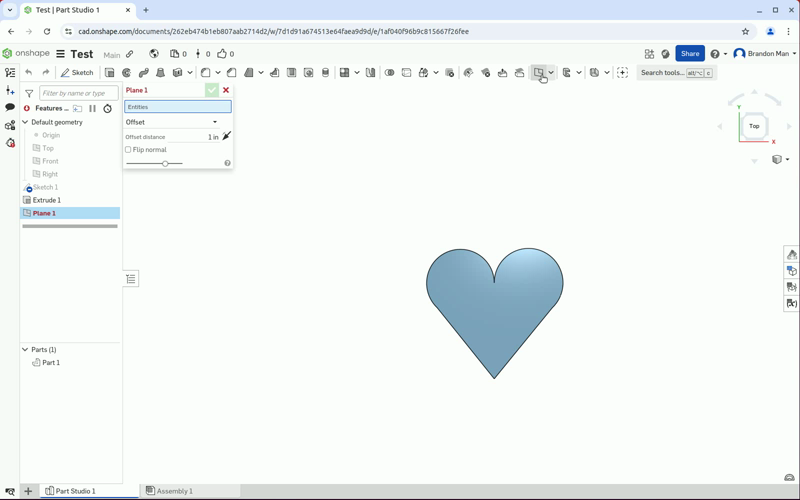
mouse_move(73, 150)
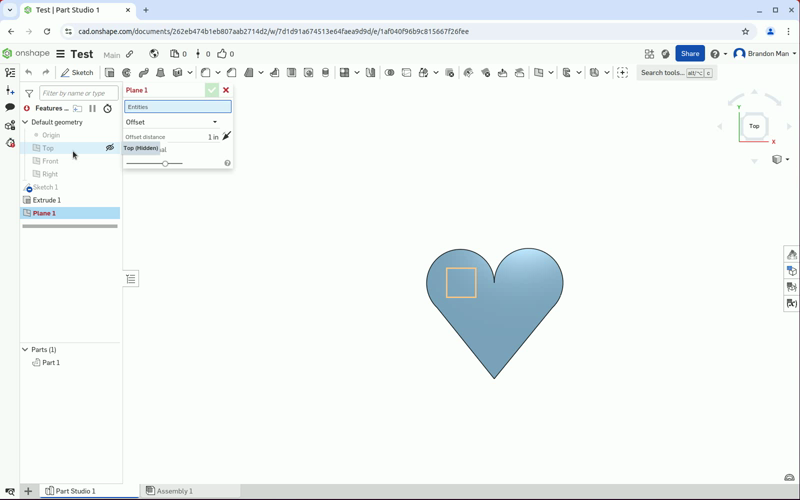
click(73, 150)
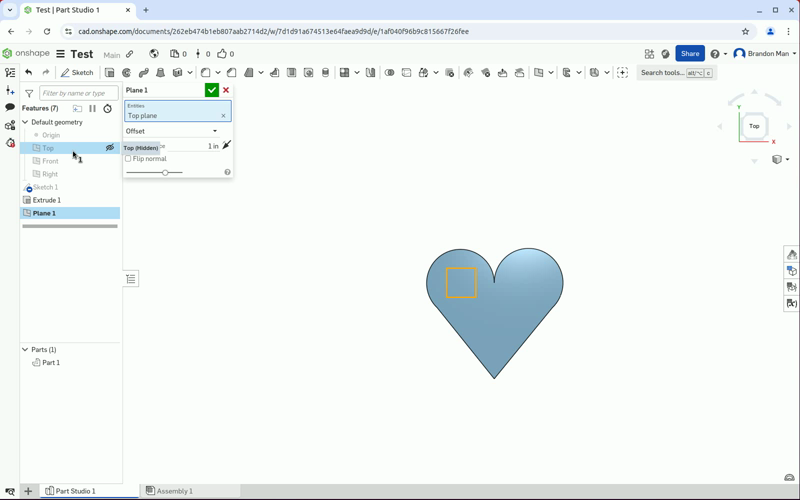
key(tab, 2)
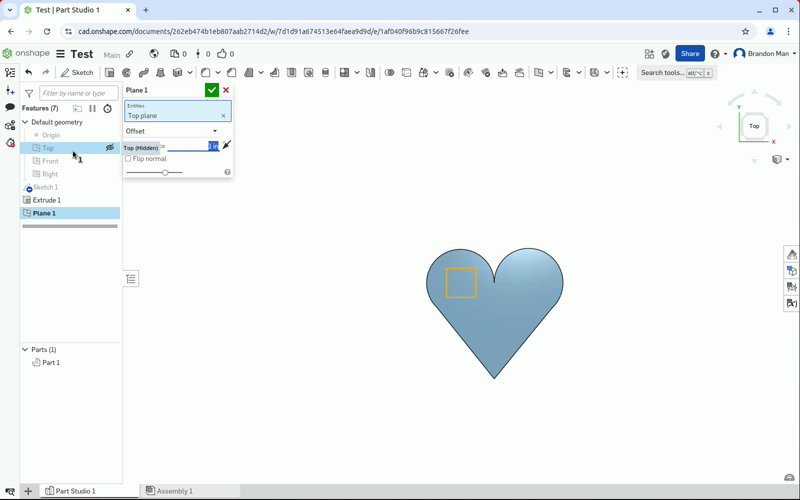
text(2.157)
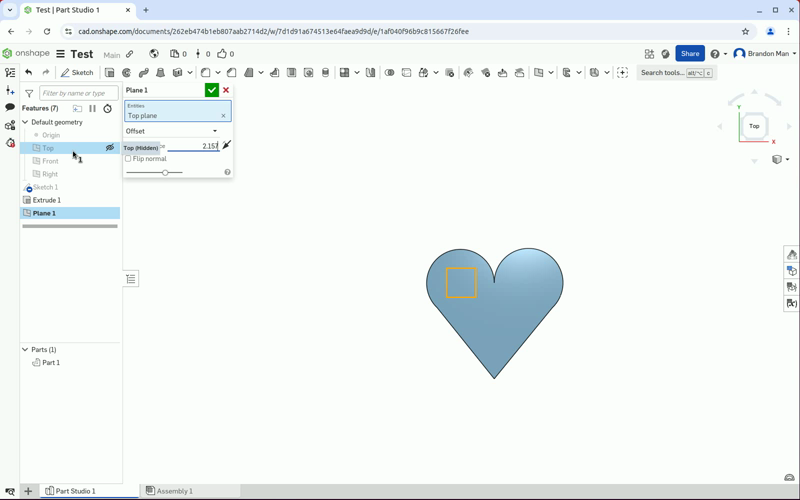
key(enter, 2)
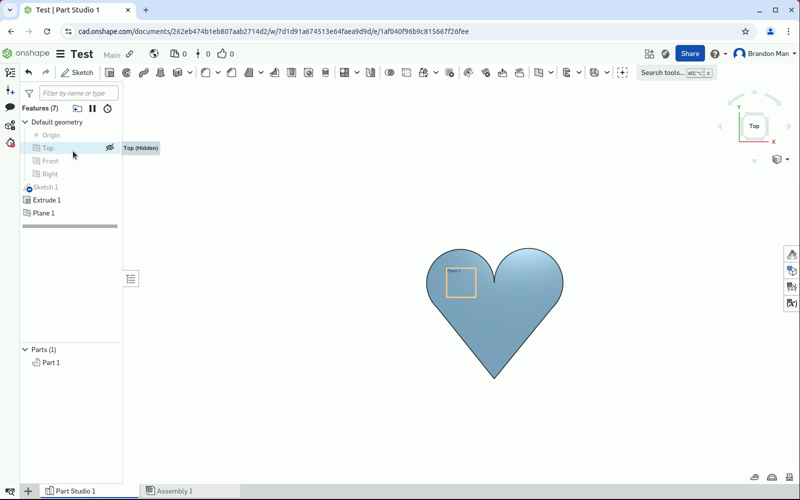
key(shift+s)
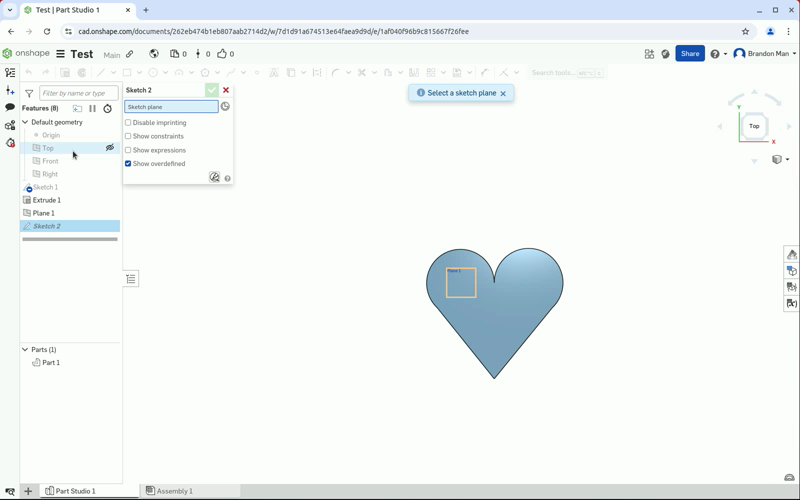
mouse_move(73, 215)
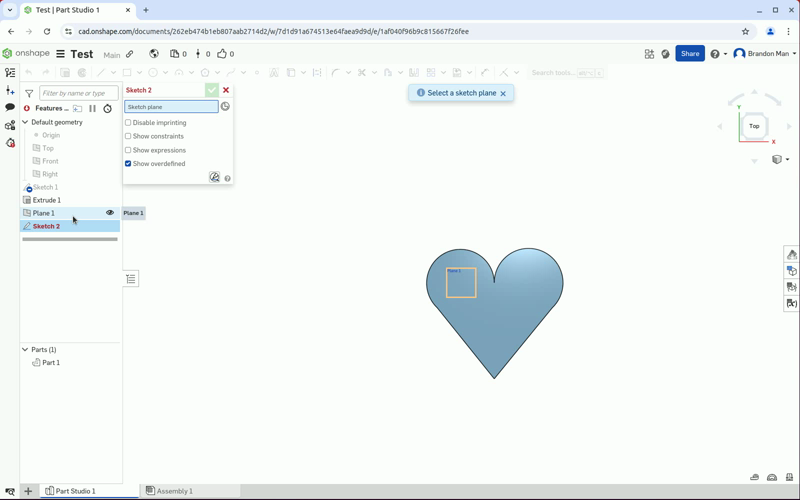
click(73, 215)
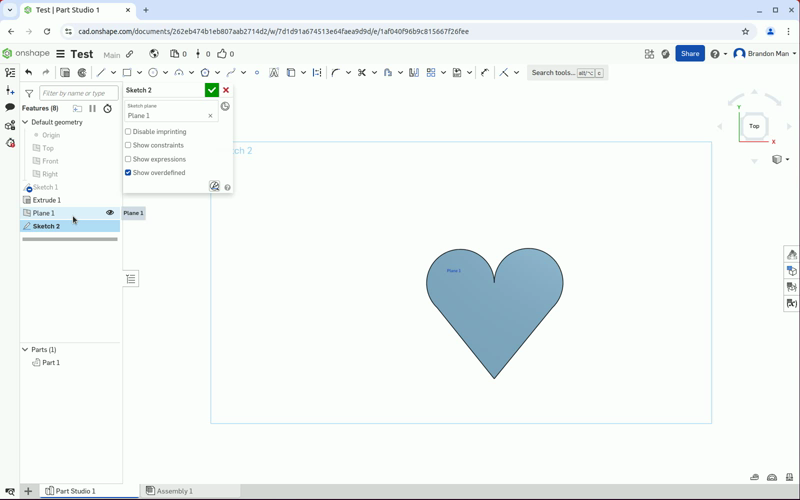
mouse_move(73, 352)
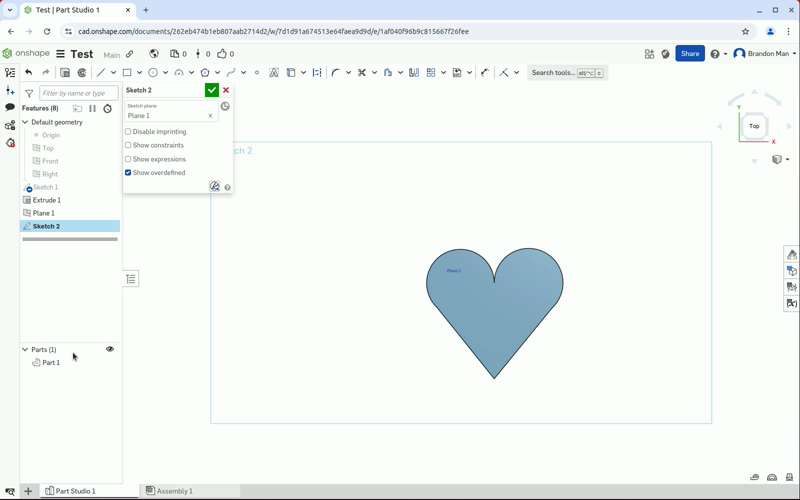
key(y)
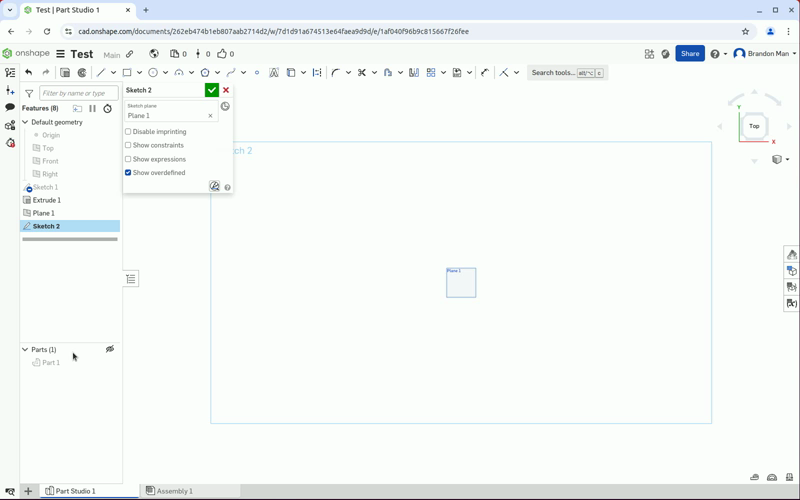
key(l)
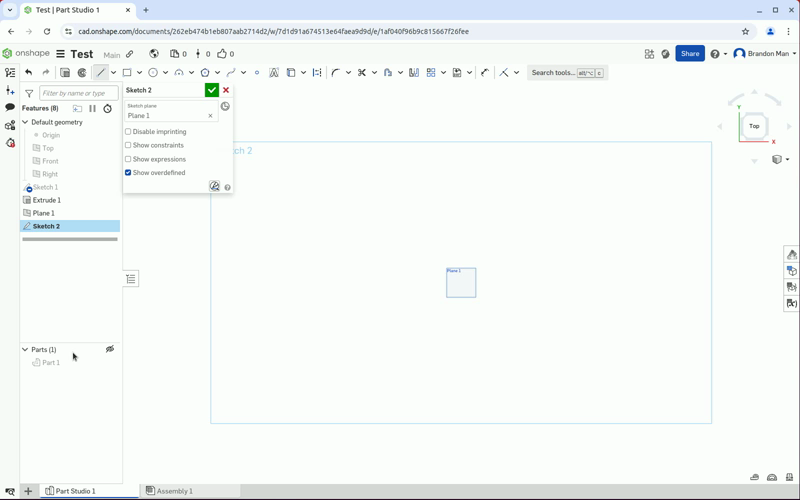
key_down(shift)
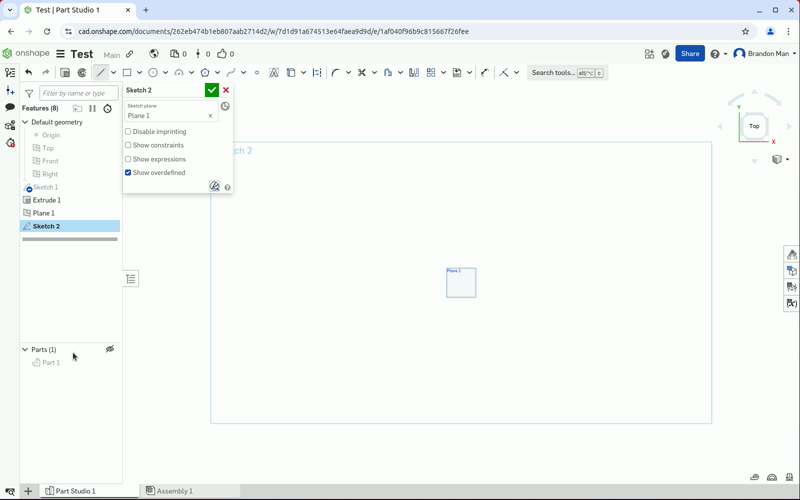
mouse_move(430, 314)
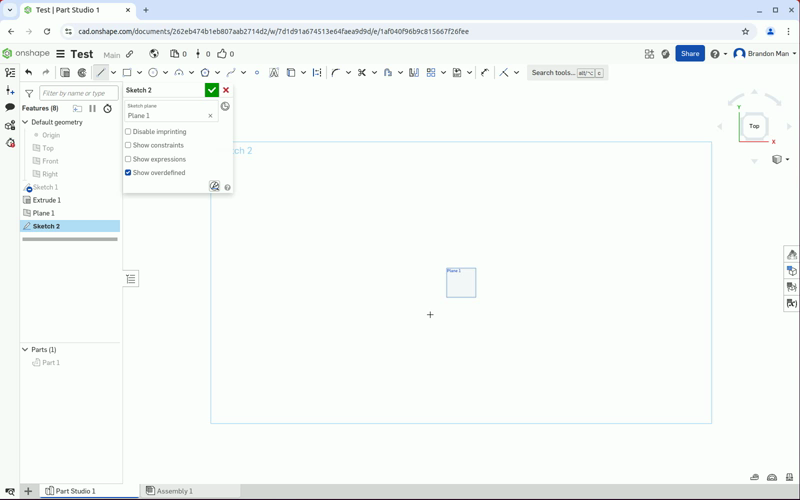
click(430, 314)
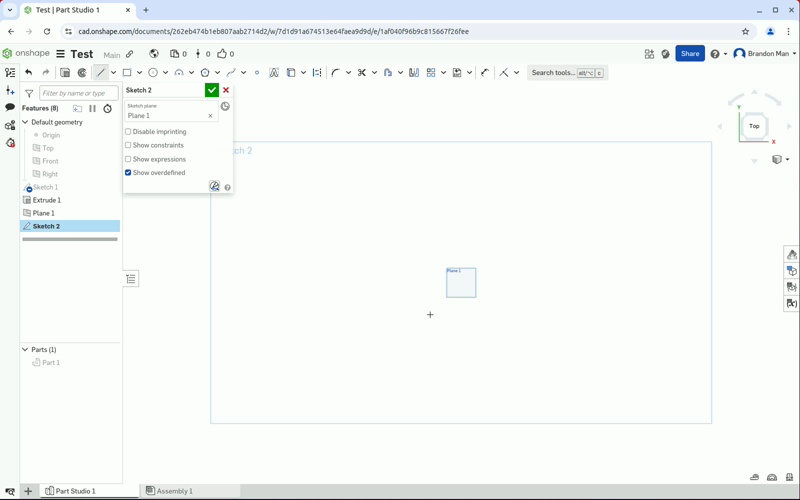
key_up(shift)
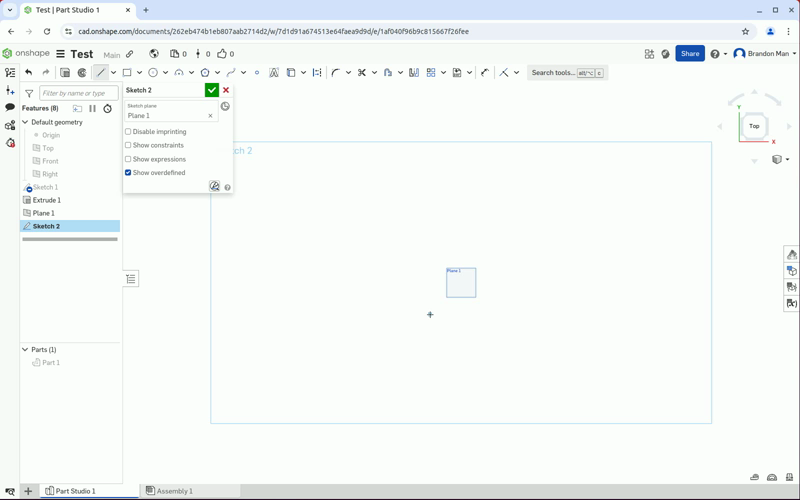
key_down(shift)
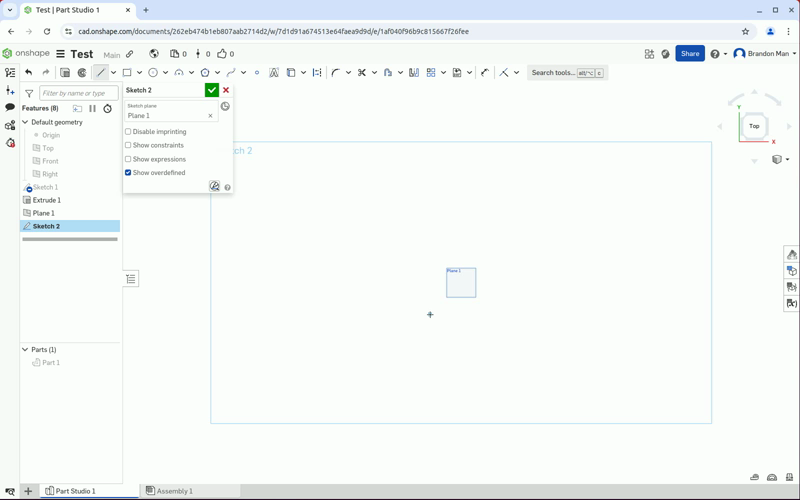
mouse_move(495, 394)
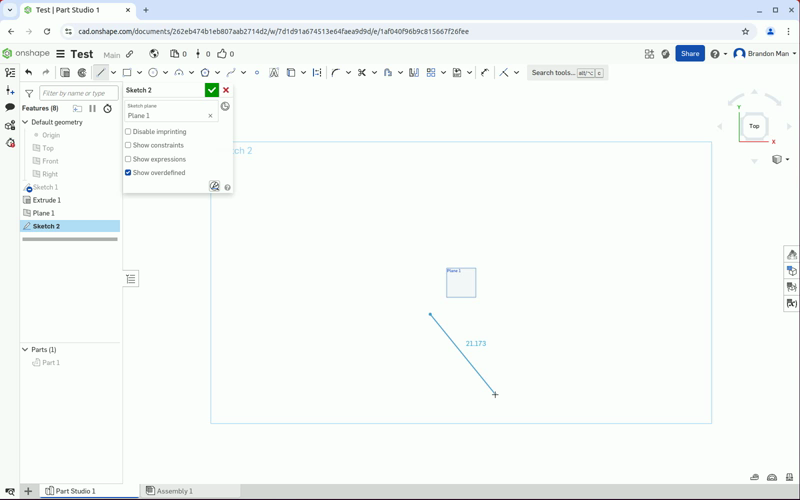
click(495, 394)
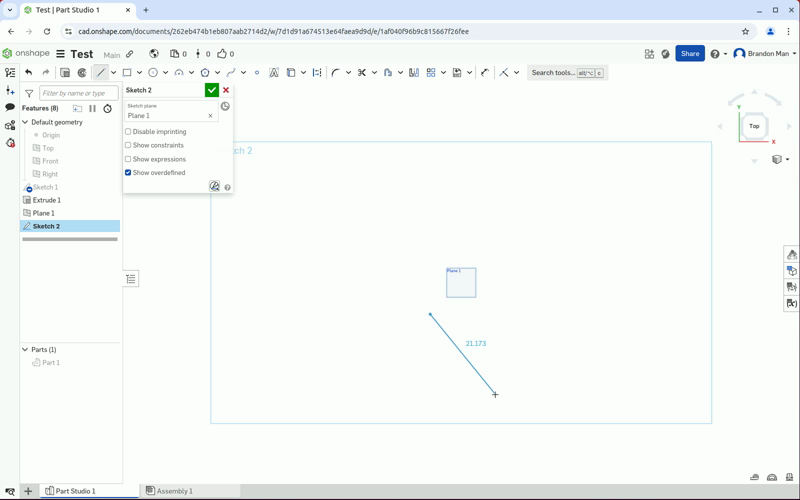
key_up(shift)
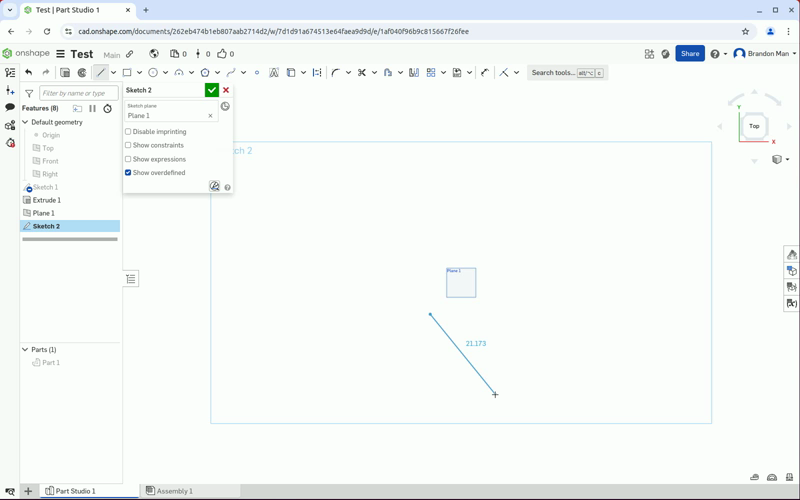
key_down(shift)
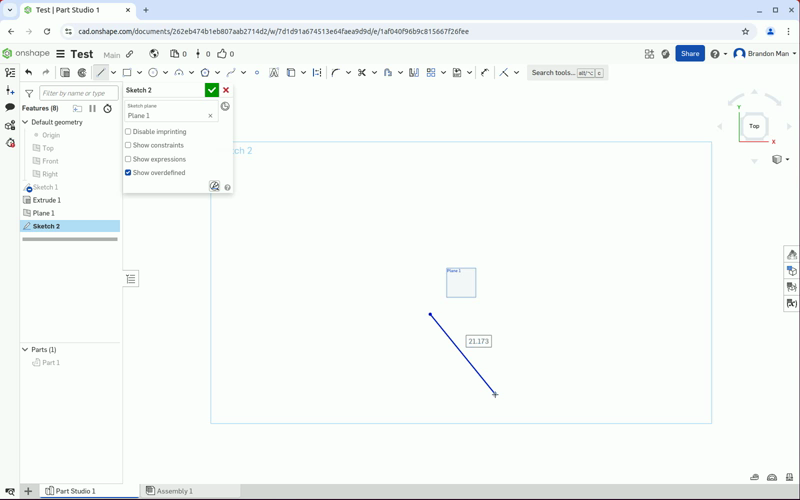
mouse_move(559, 314)
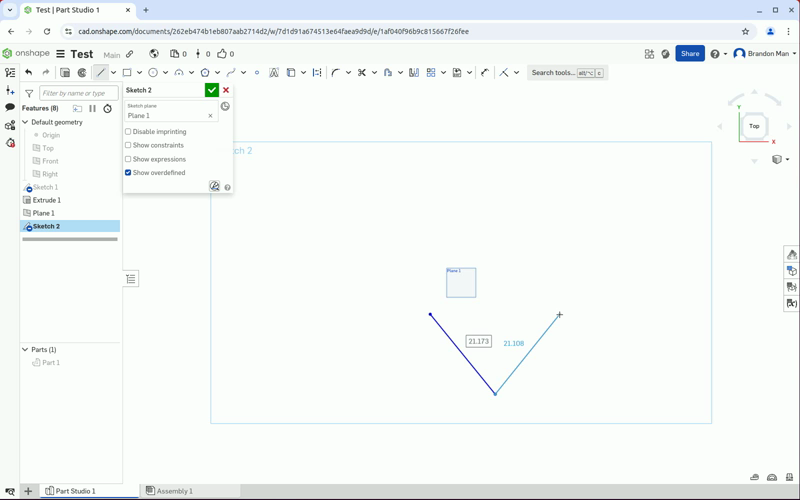
click(559, 314)
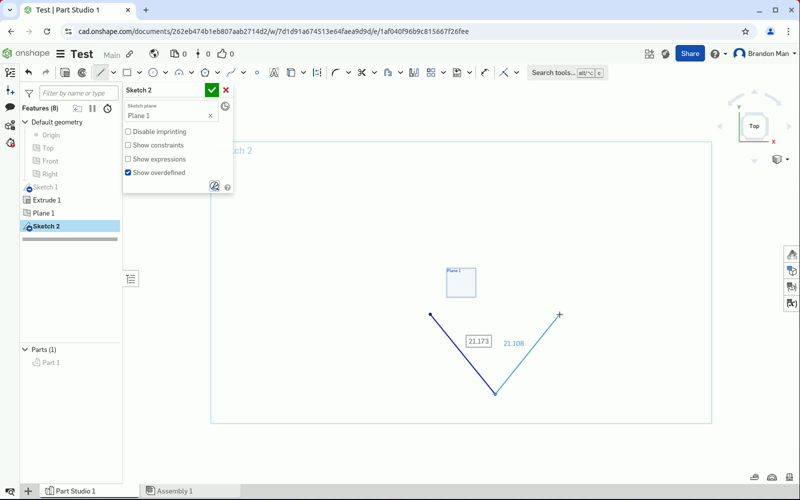
key_up(shift)
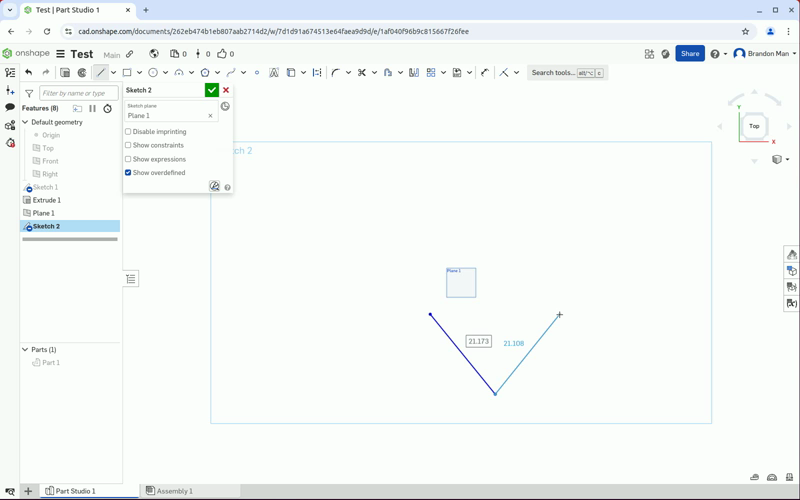
key(esc)
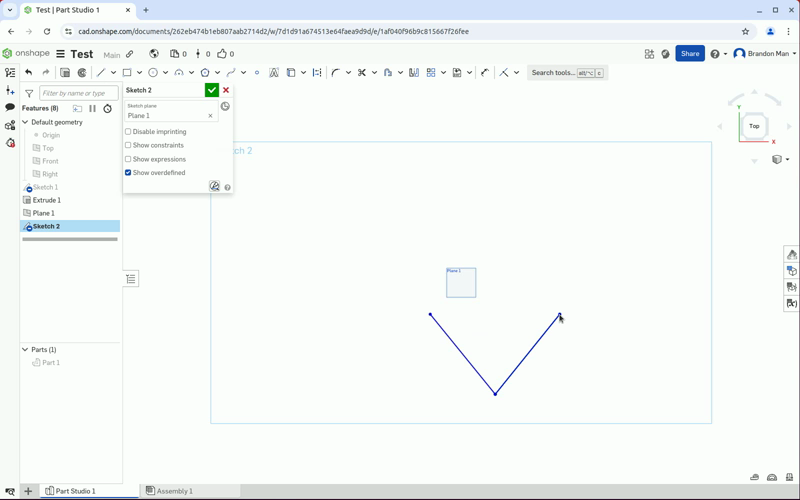
key(a)
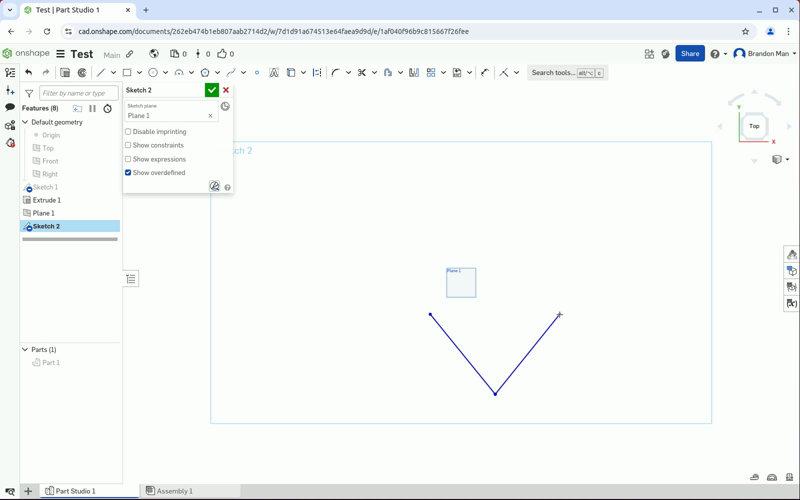
mouse_move(559, 314)
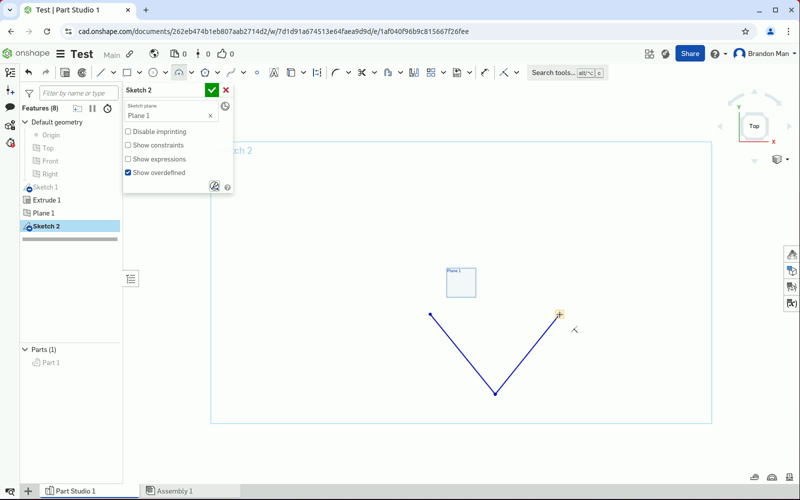
click(559, 314)
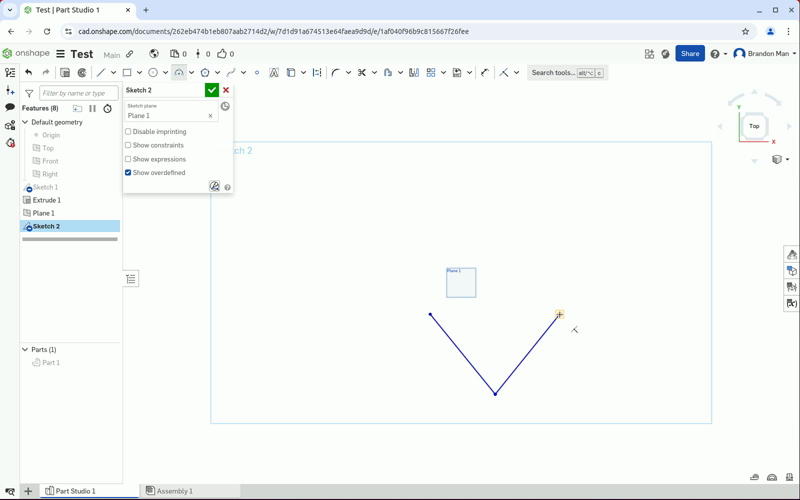
key_down(shift)
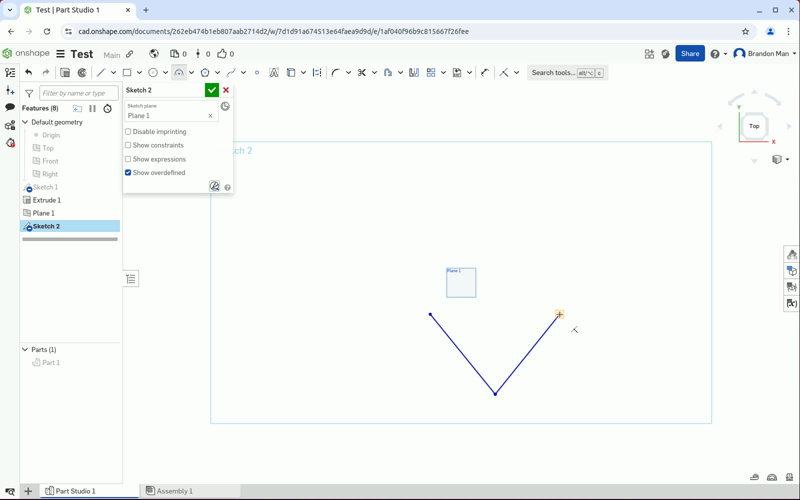
mouse_move(495, 254)
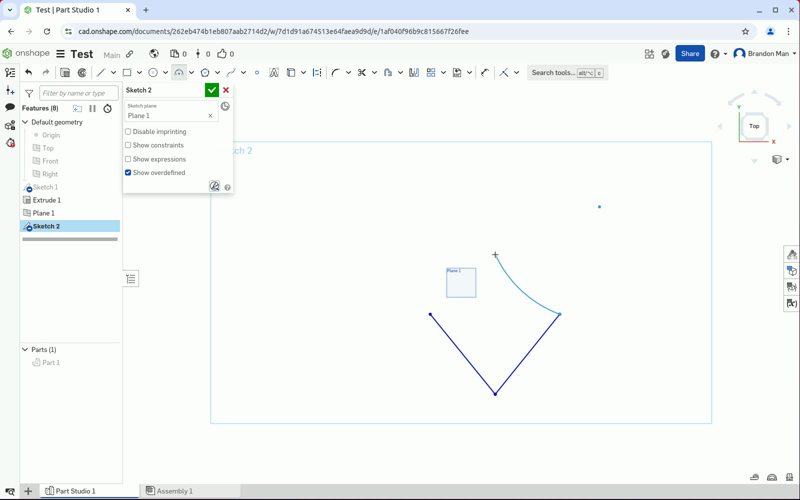
click(495, 254)
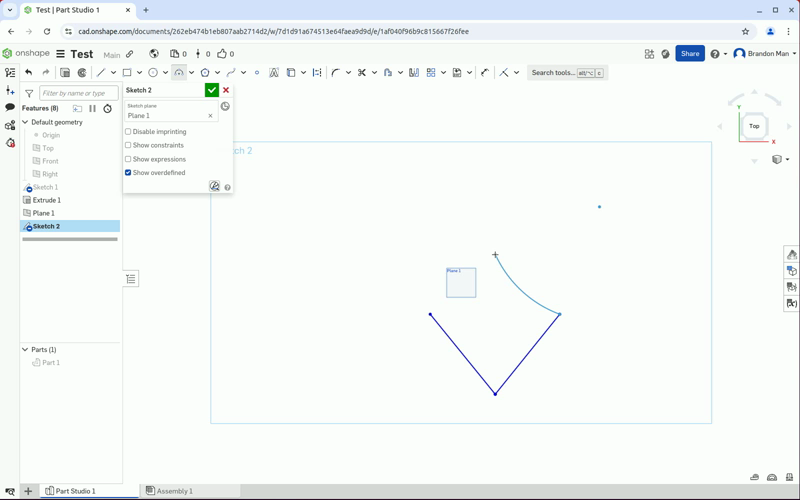
mouse_move(558, 250)
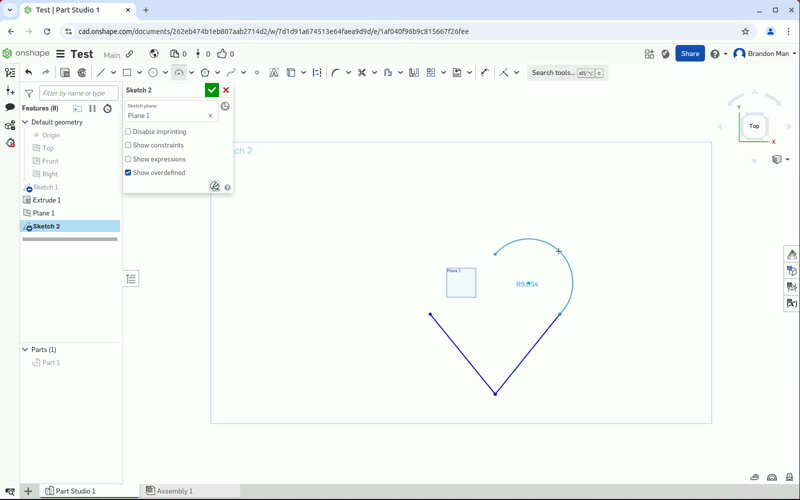
click(558, 250)
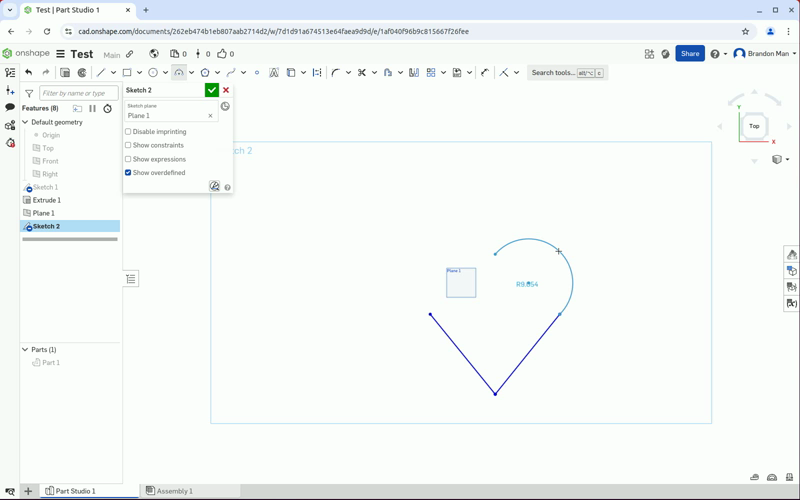
key_up(shift)
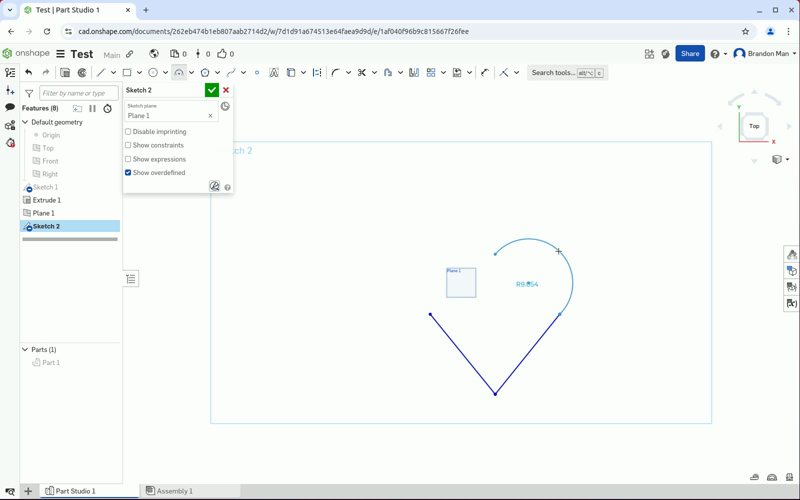
mouse_move(495, 254)
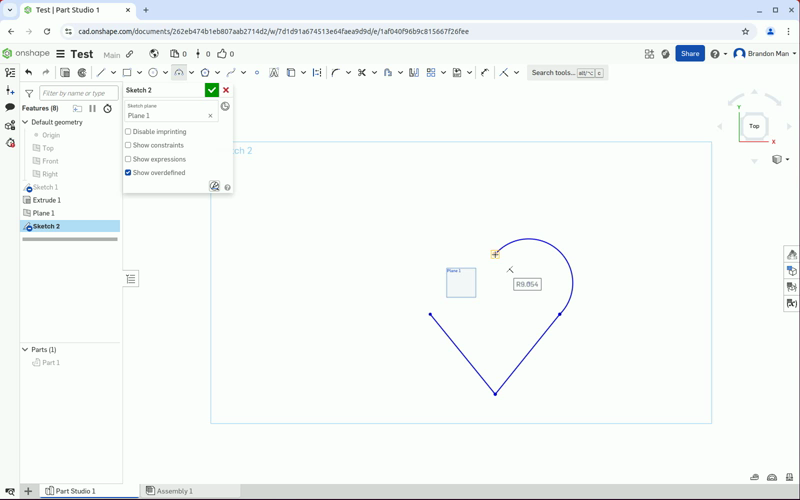
click(495, 254)
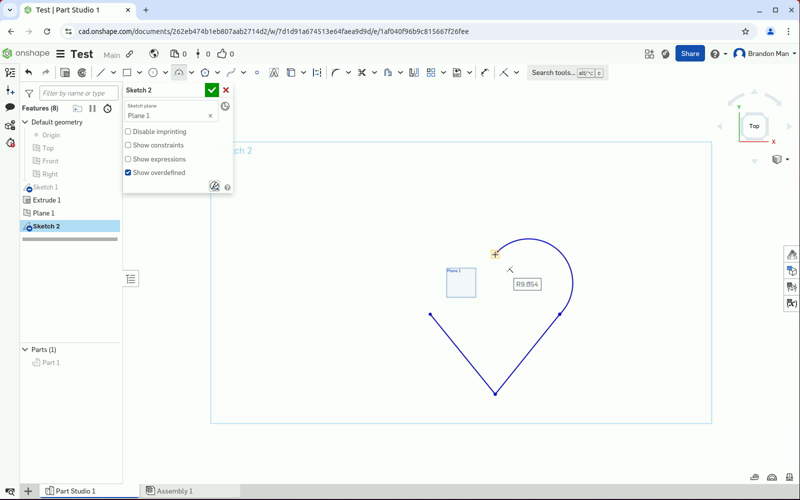
mouse_move(430, 314)
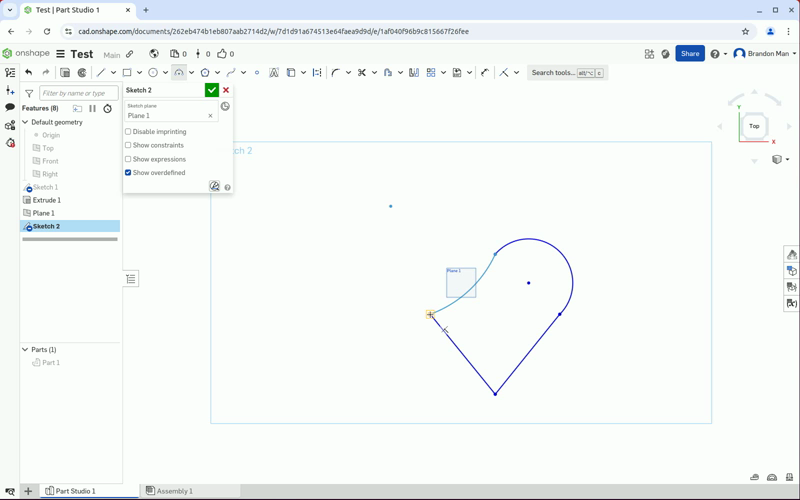
click(430, 314)
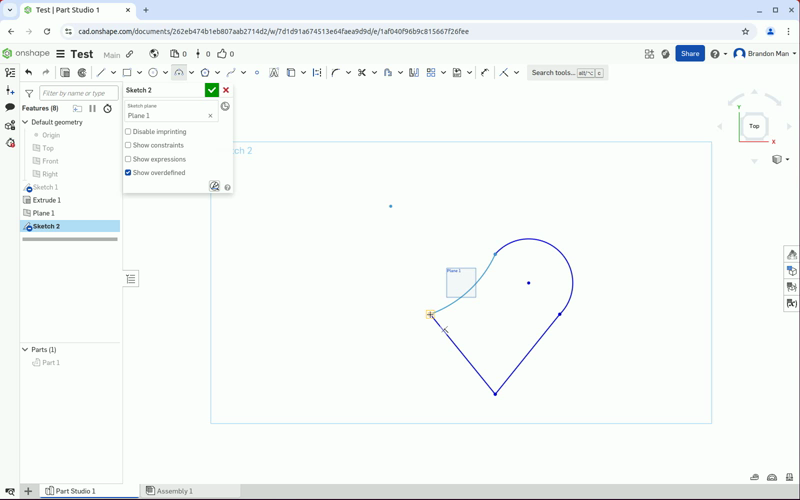
key_down(shift)
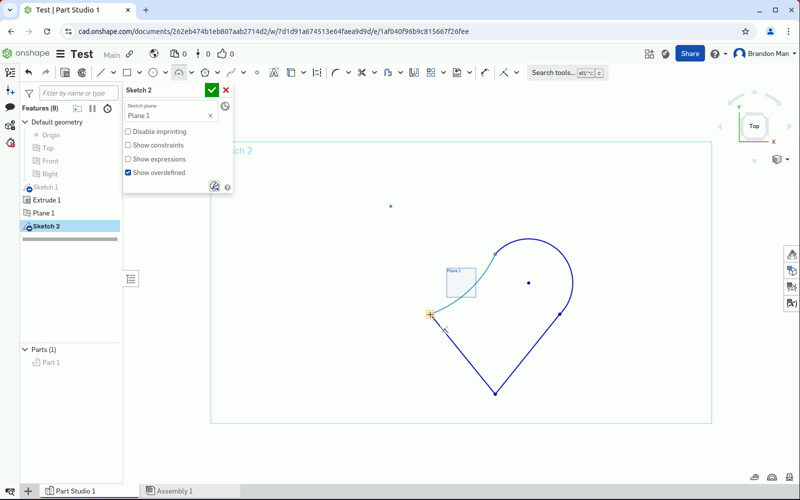
mouse_move(431, 250)
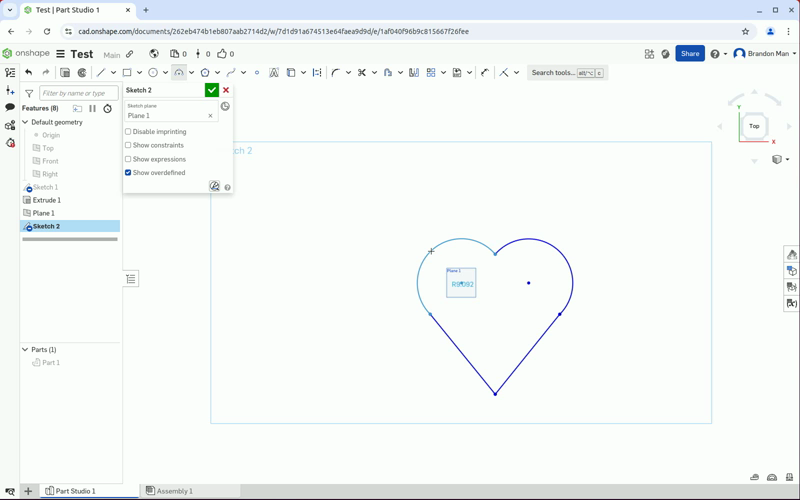
click(431, 250)
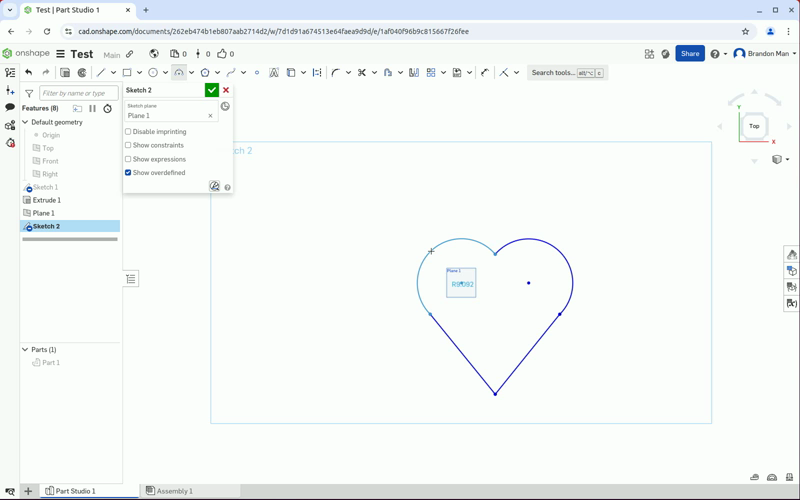
key_up(shift)
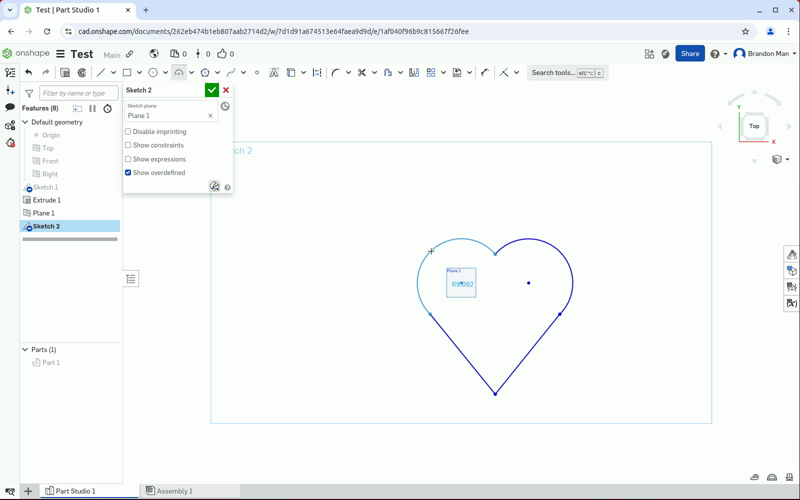
key(esc)
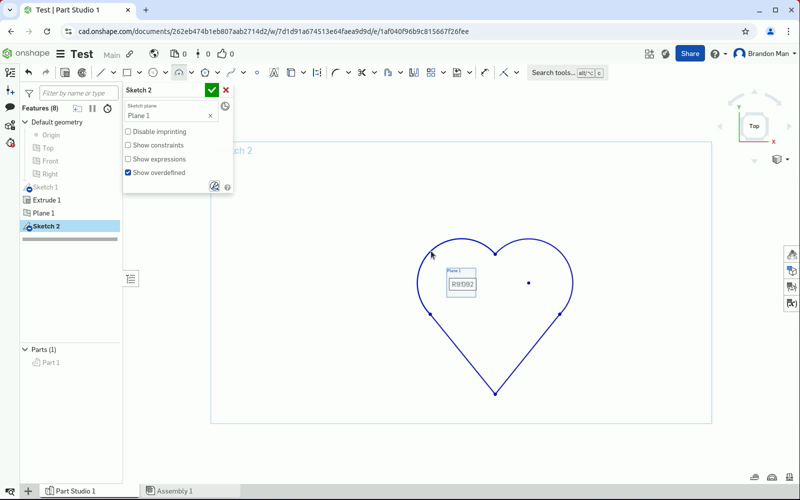
key(l)
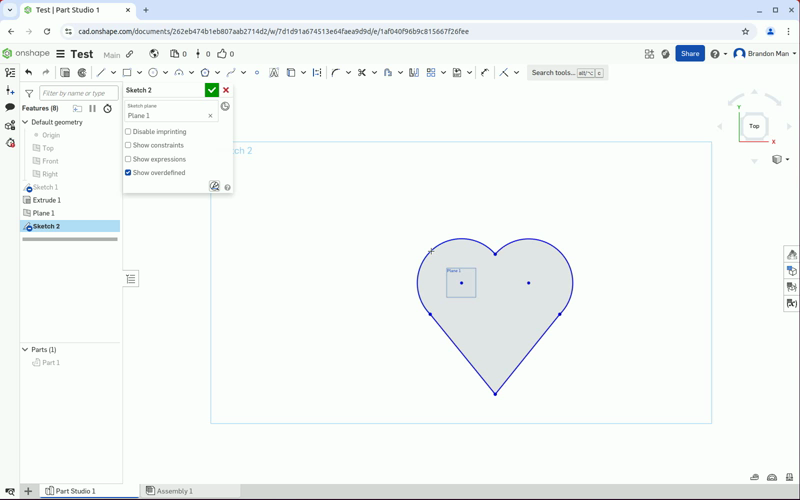
key_down(shift)
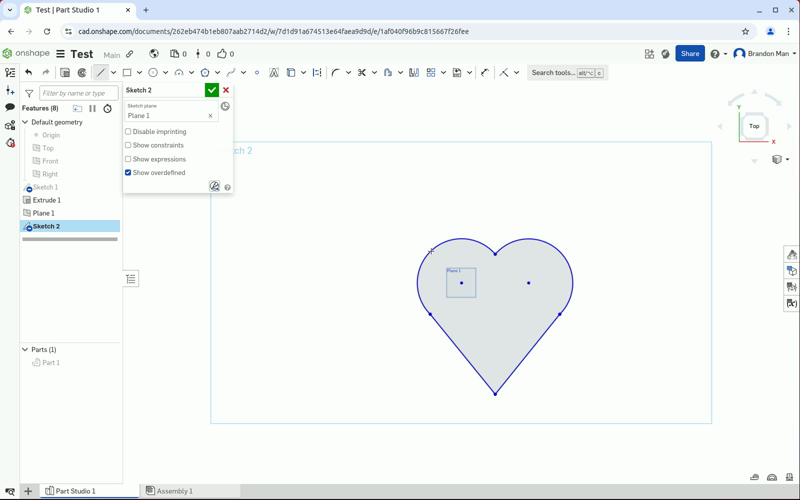
mouse_move(437, 306)
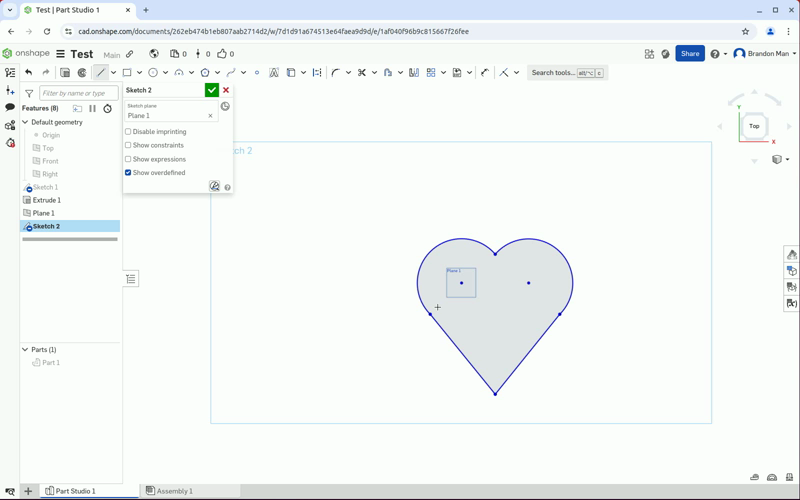
click(437, 306)
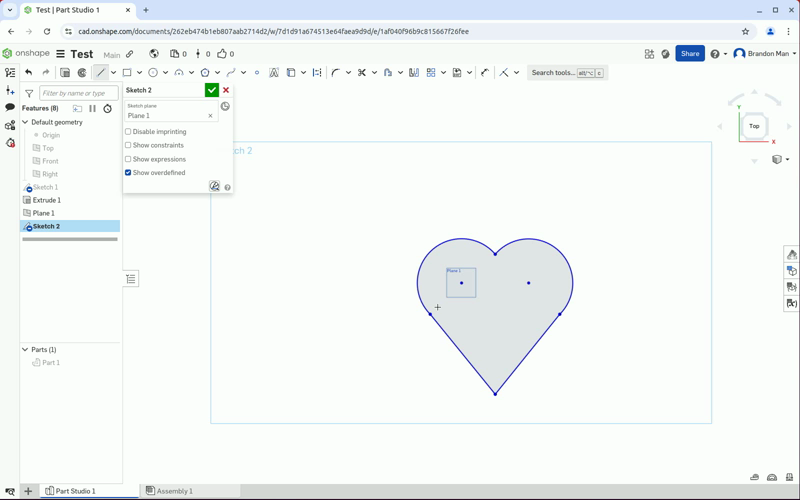
key_up(shift)
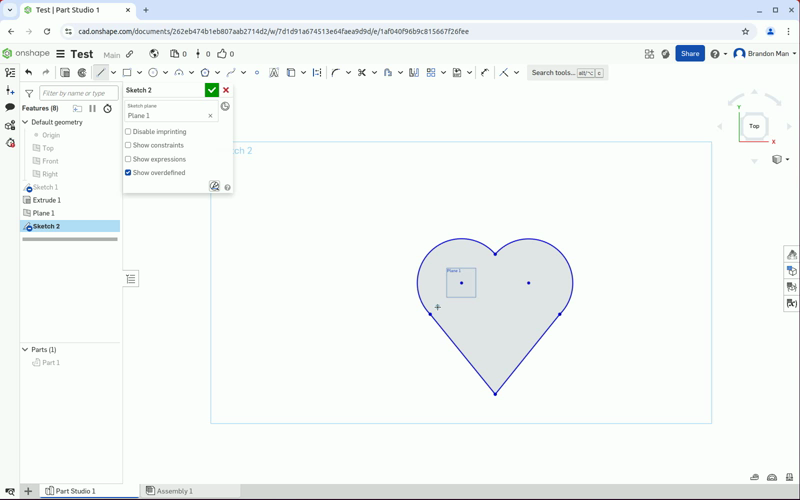
key_down(shift)
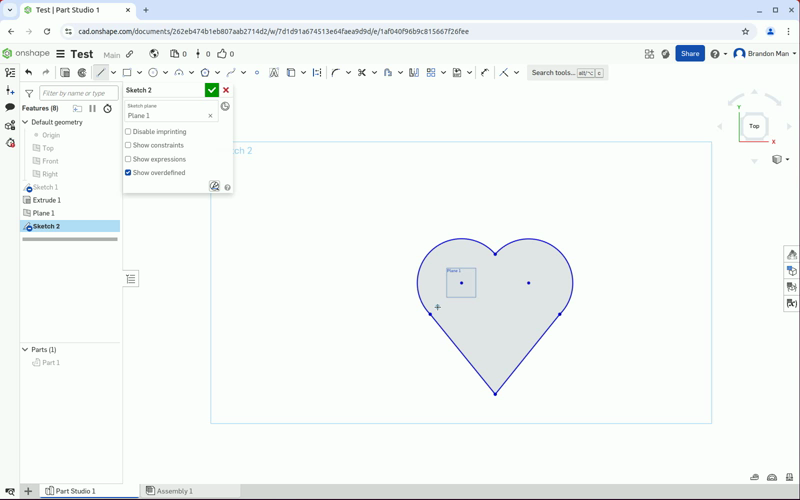
mouse_move(495, 377)
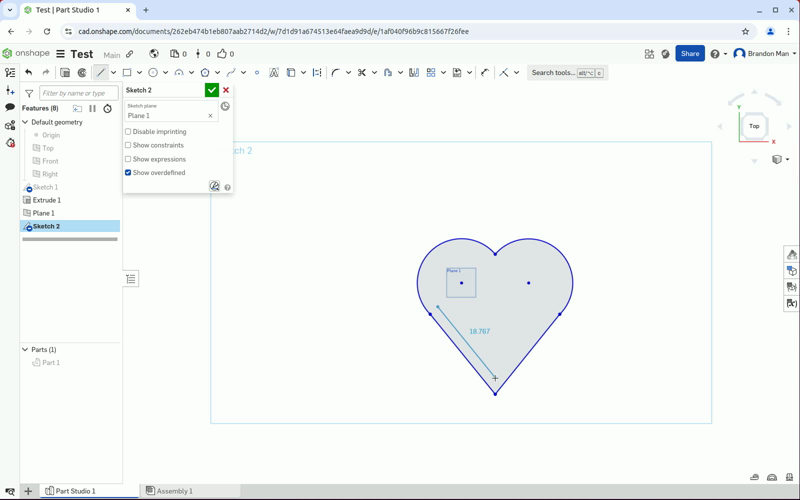
click(495, 377)
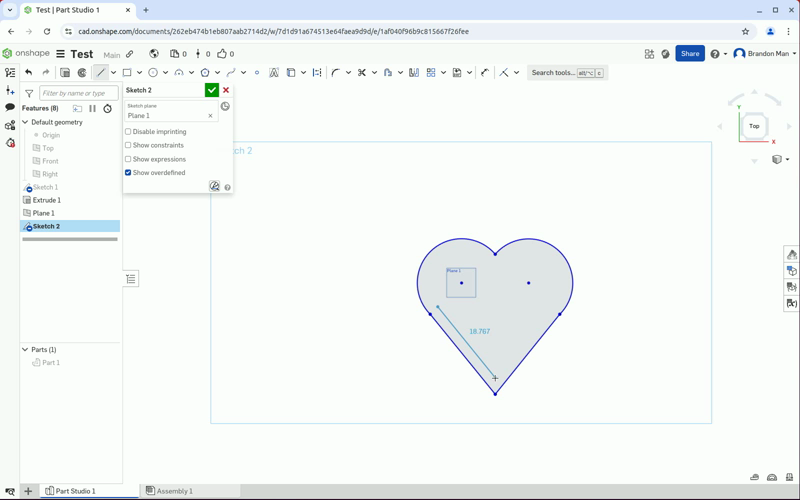
key_up(shift)
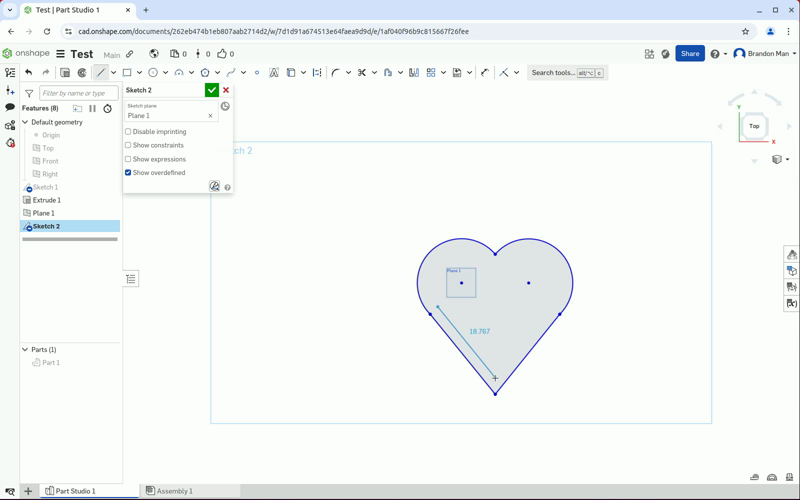
key_down(shift)
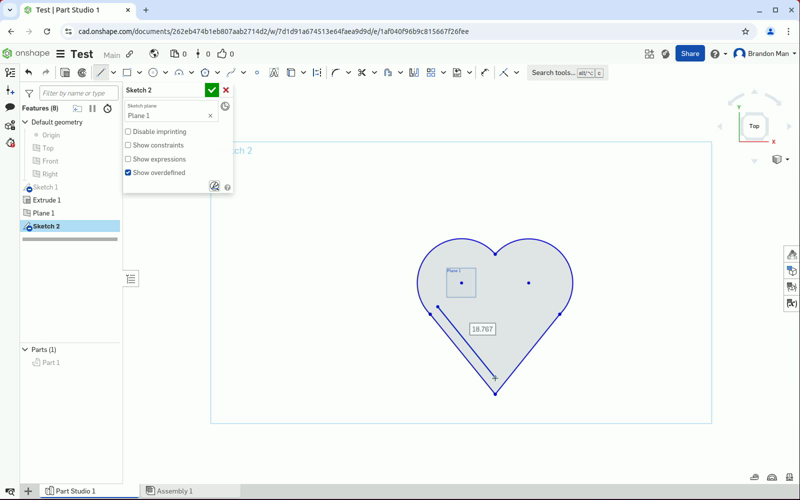
mouse_move(552, 306)
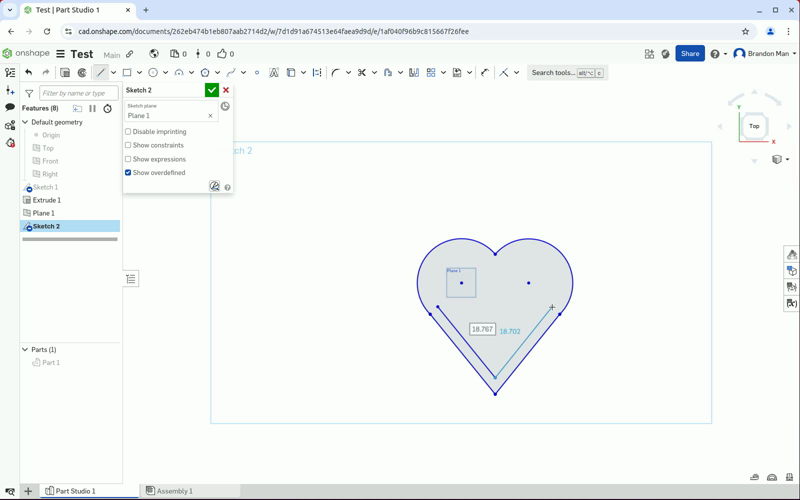
click(552, 306)
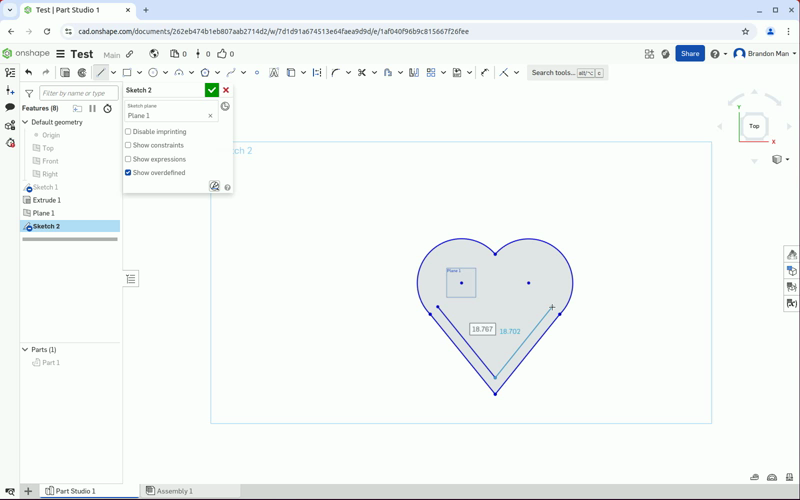
key_up(shift)
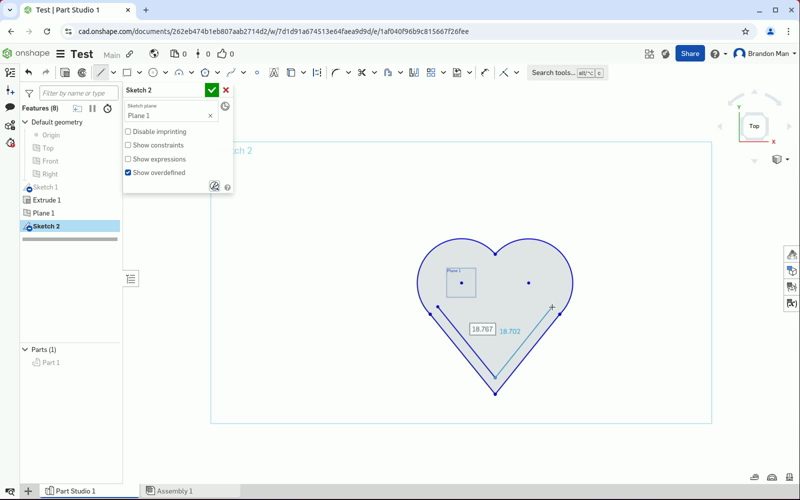
key(esc)
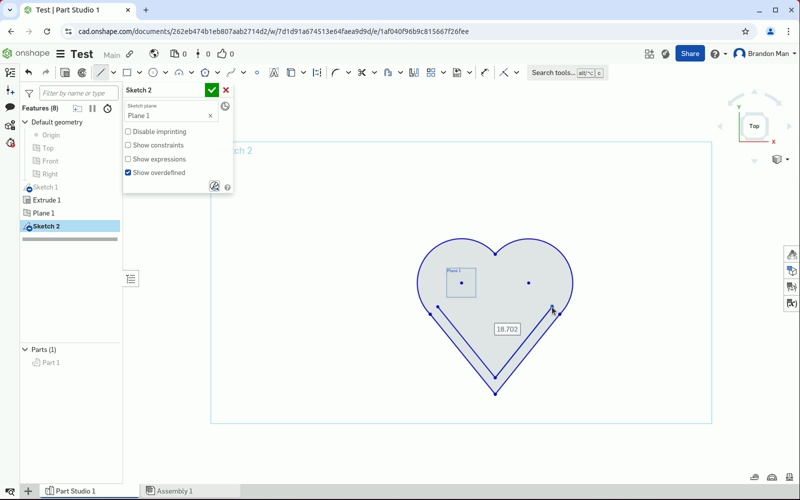
key(a)
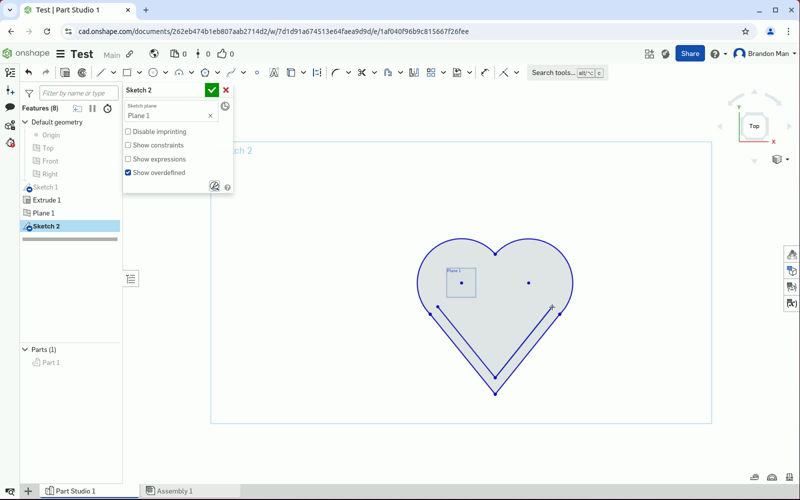
mouse_move(552, 306)
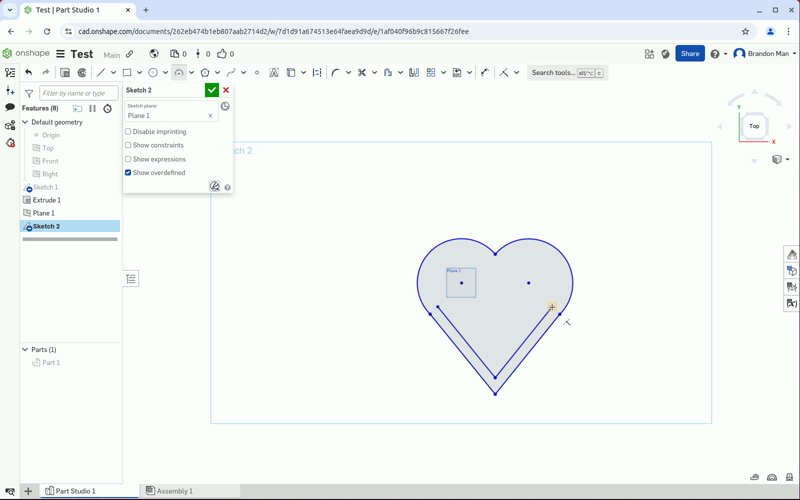
click(552, 306)
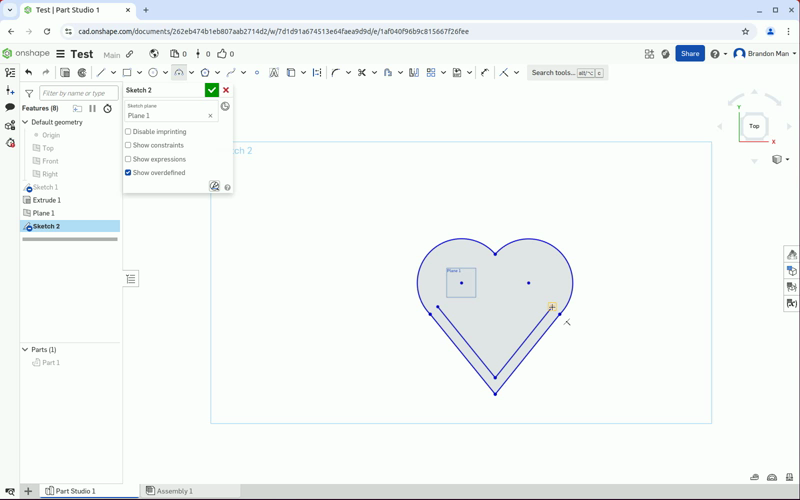
key_down(shift)
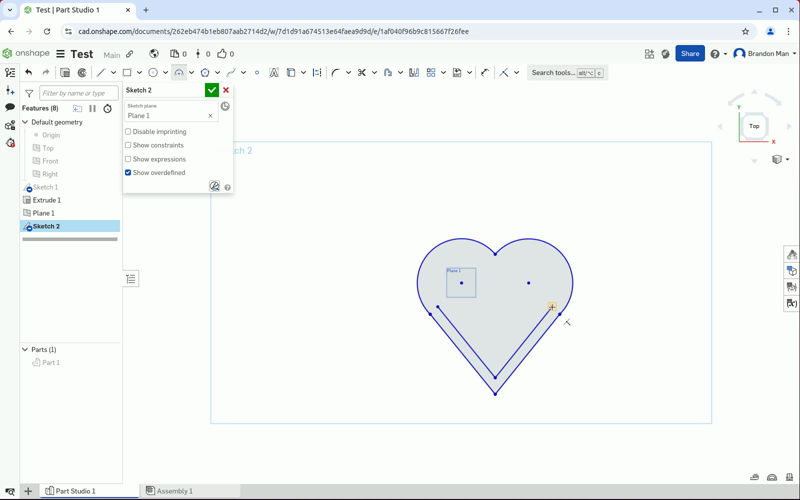
mouse_move(495, 282)
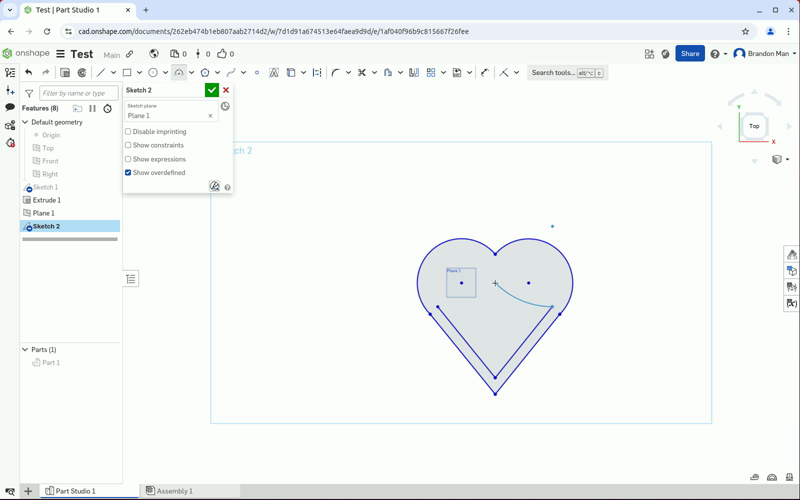
click(495, 282)
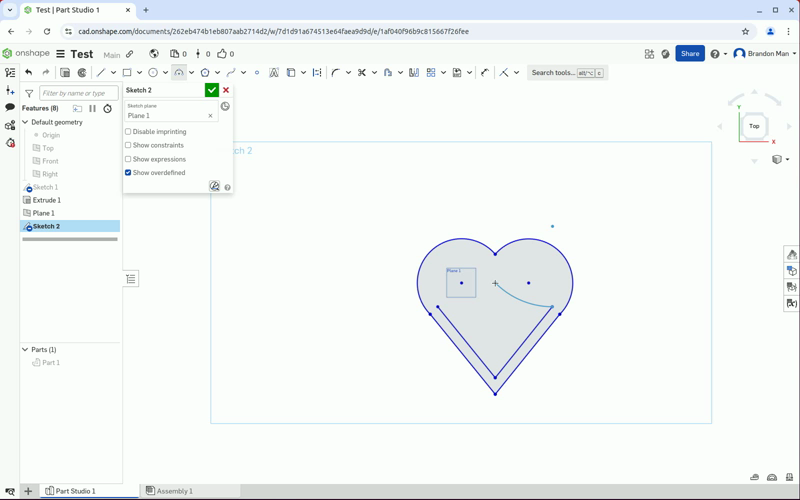
mouse_move(541, 251)
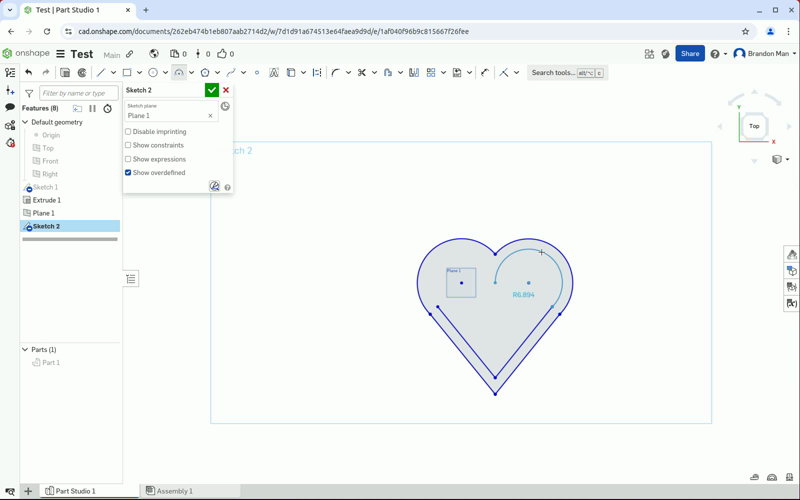
click(541, 251)
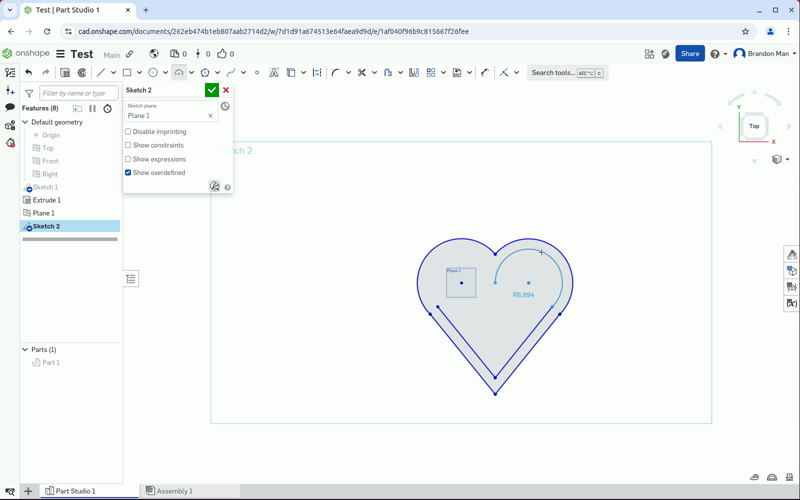
key_up(shift)
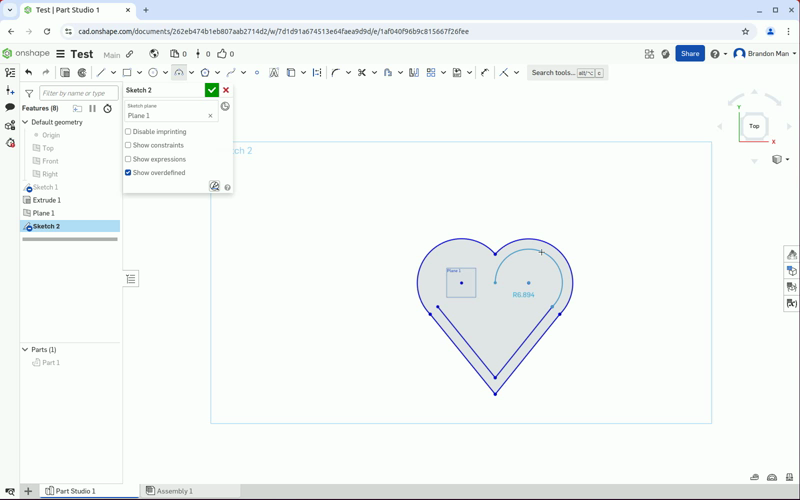
mouse_move(495, 282)
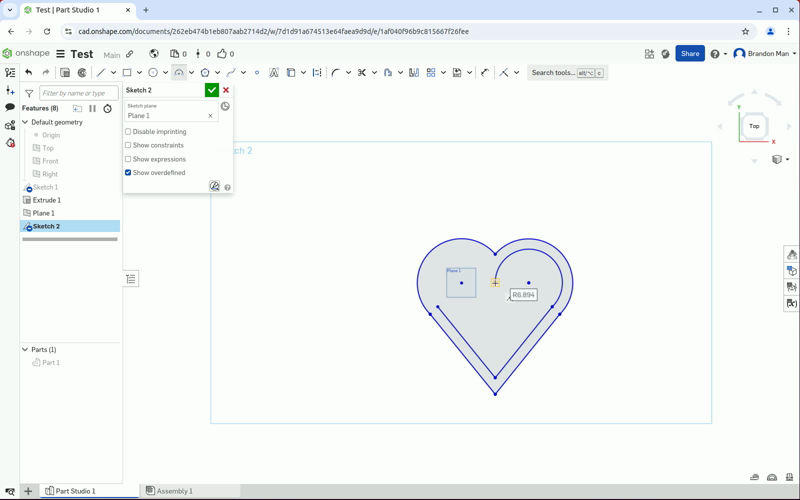
click(495, 282)
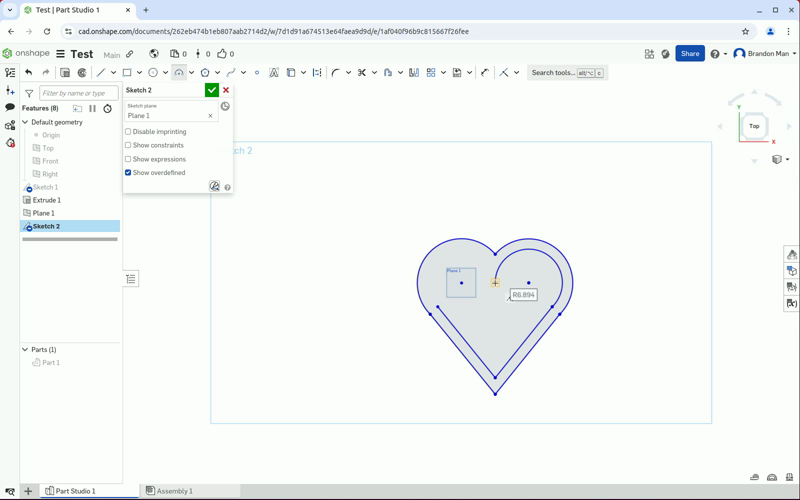
mouse_move(437, 306)
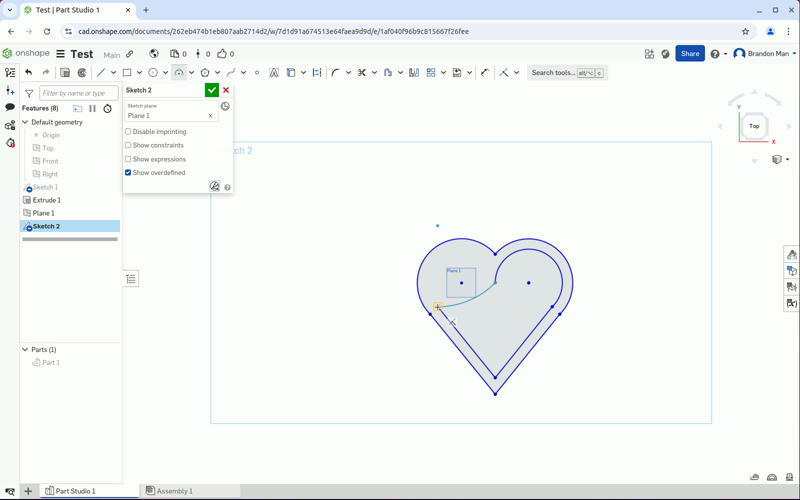
click(437, 306)
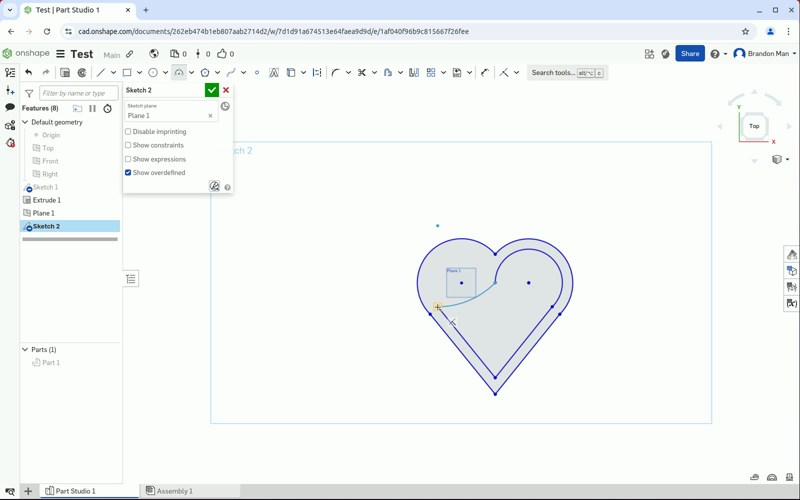
key_down(shift)
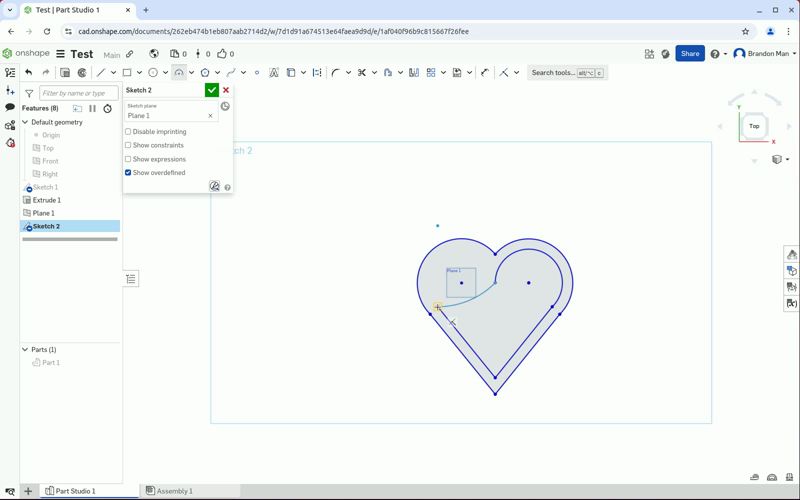
mouse_move(448, 251)
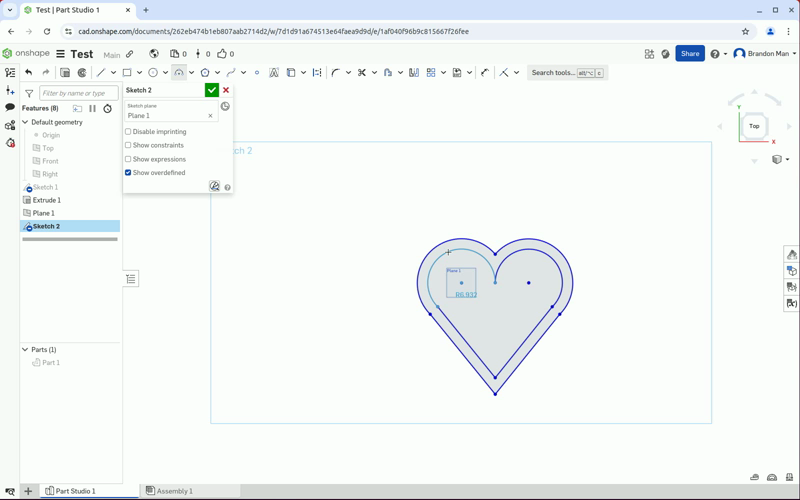
click(448, 251)
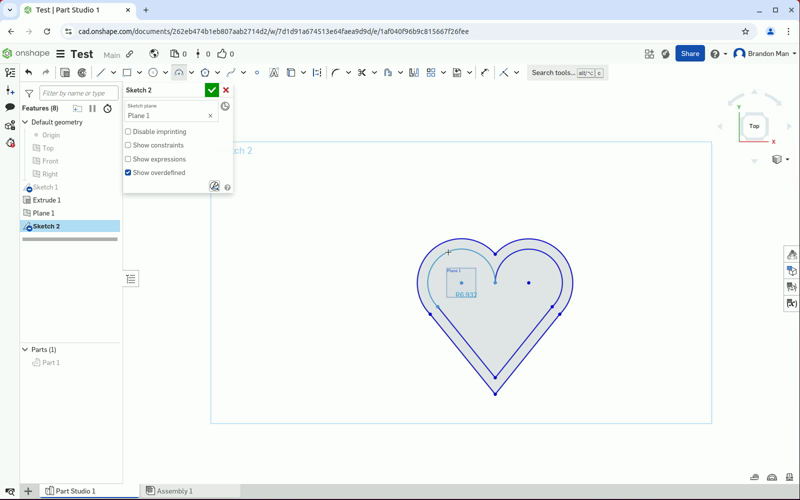
key_up(shift)
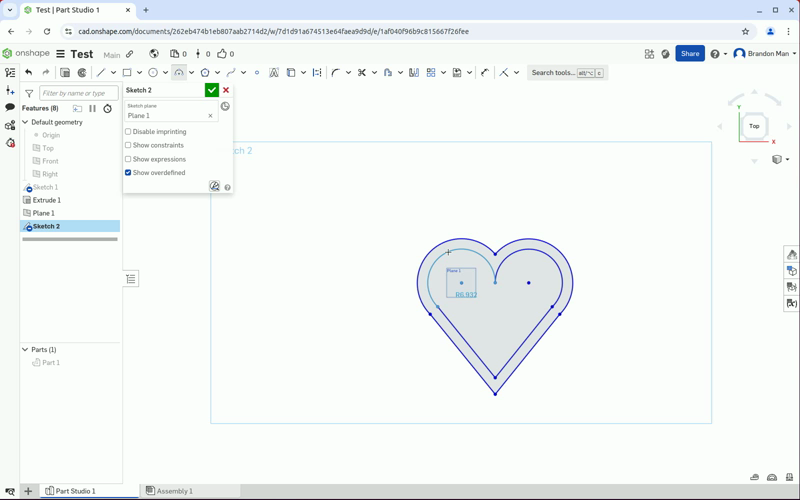
key(esc)
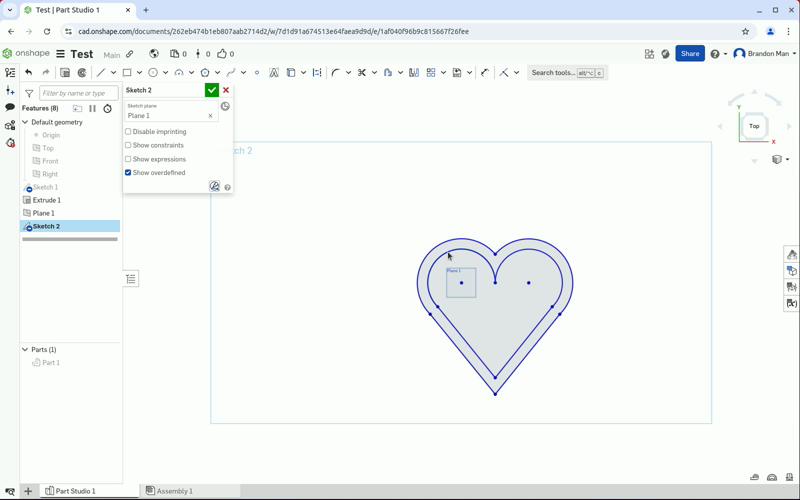
mouse_move(423, 294)
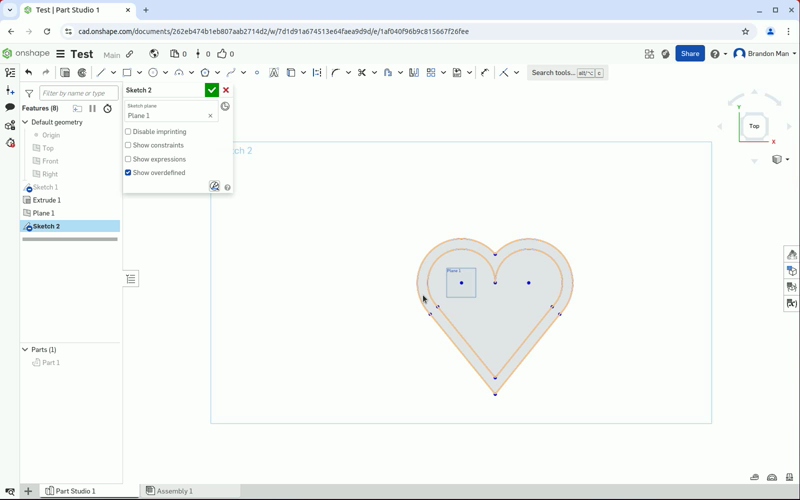
click(423, 294)
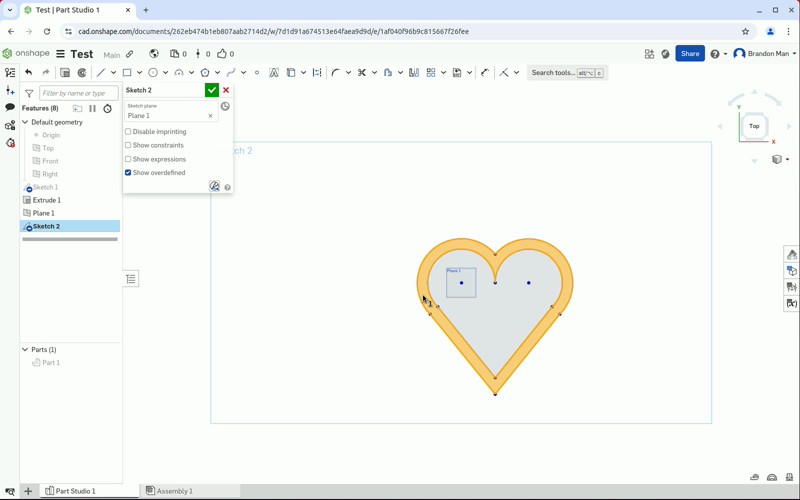
mouse_move(73, 352)
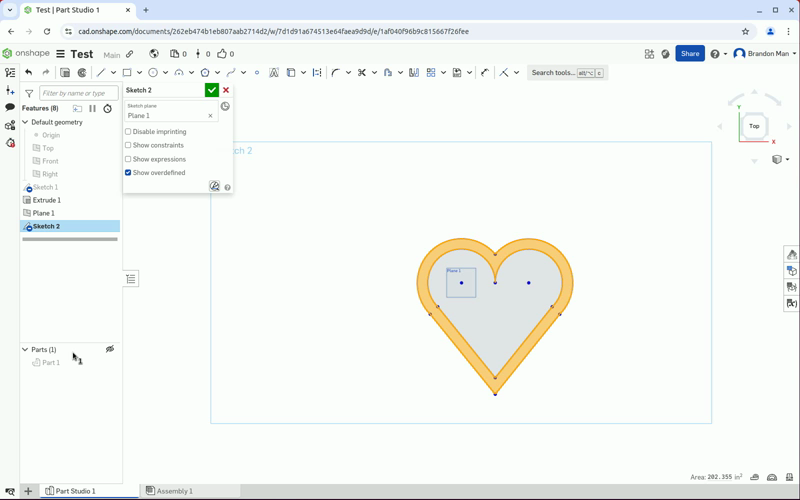
key(shift+y)
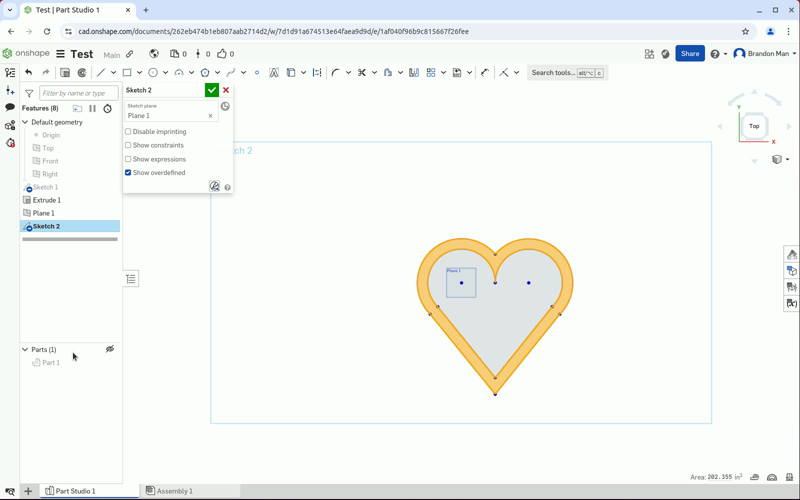
key(shift+e)
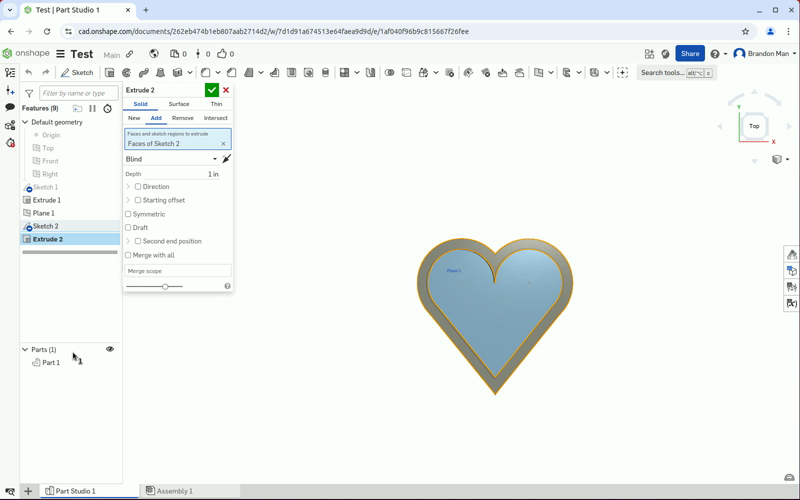
mouse_move(143, 106)
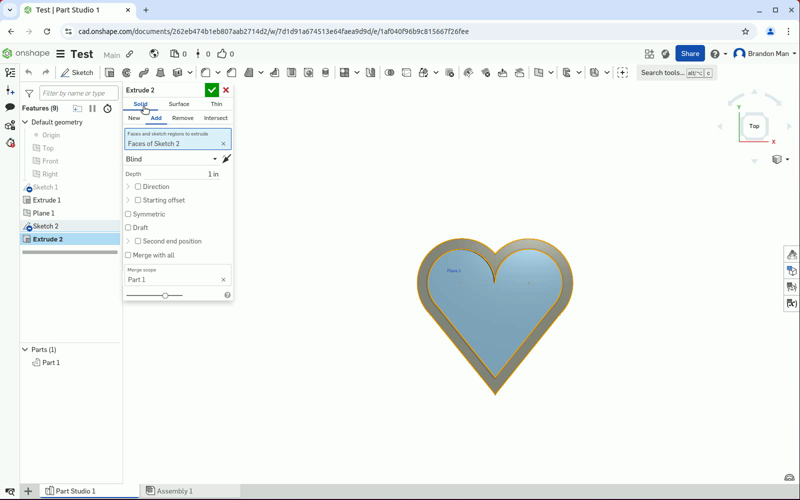
click(143, 106)
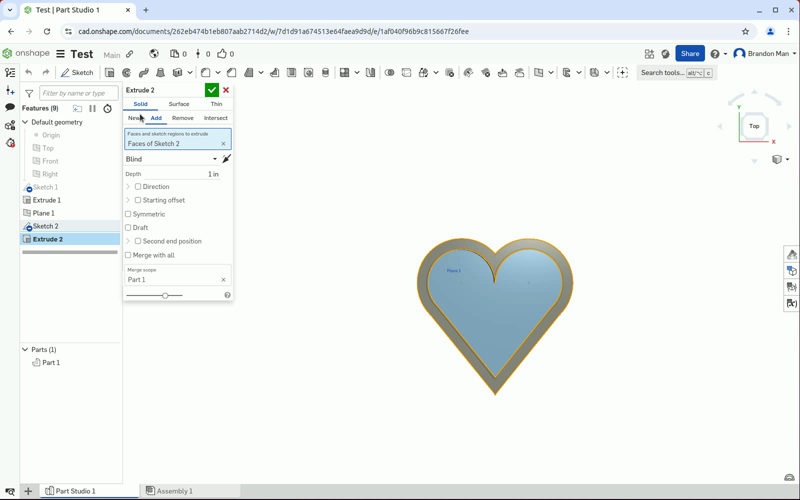
mouse_move(137, 120)
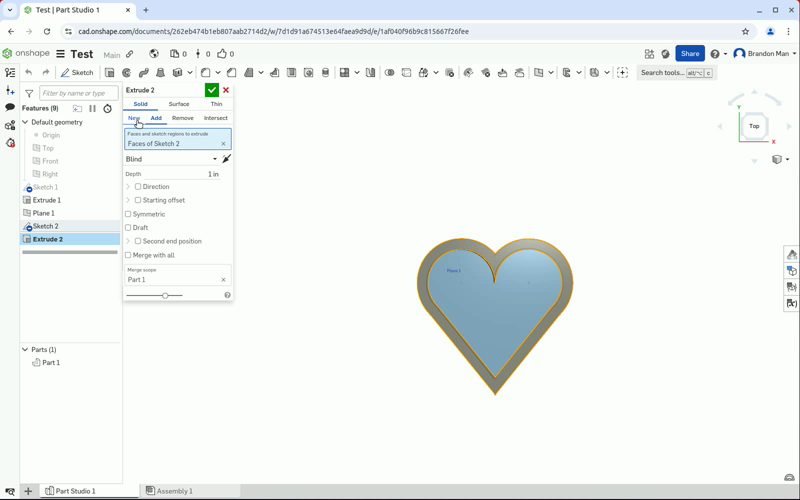
click(137, 120)
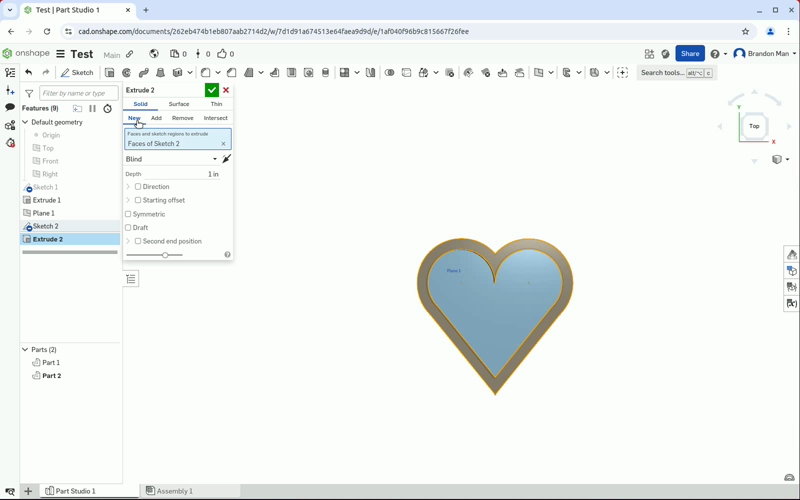
key(tab, 4)
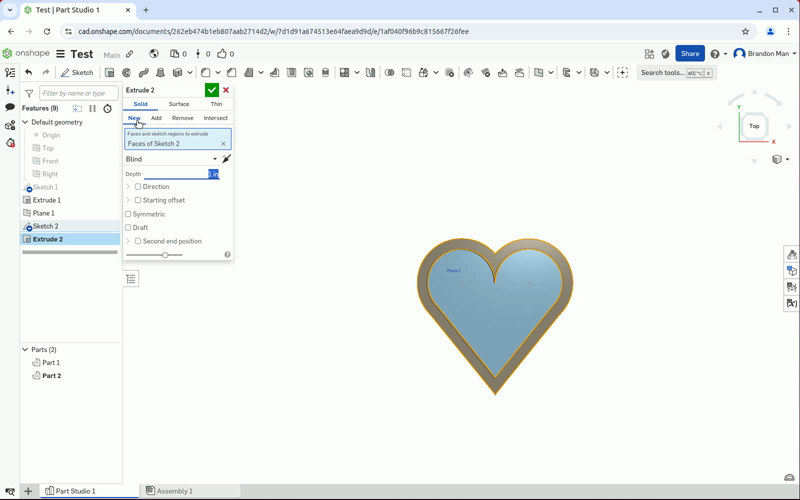
text(-4.574)
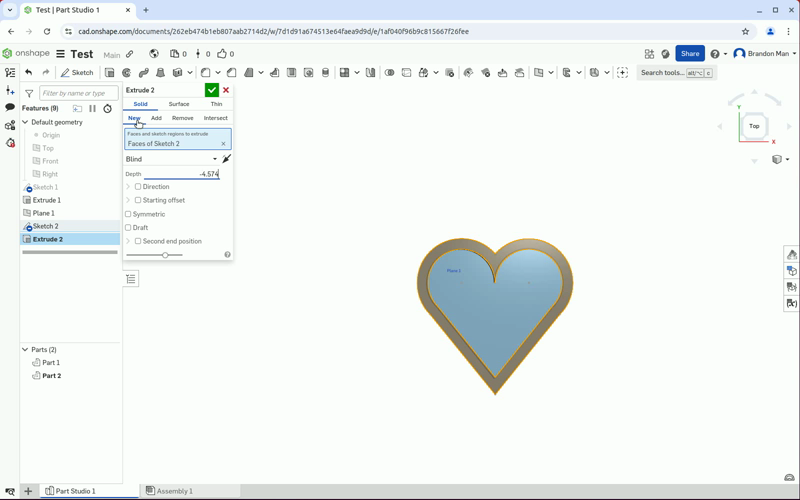
key(enter)
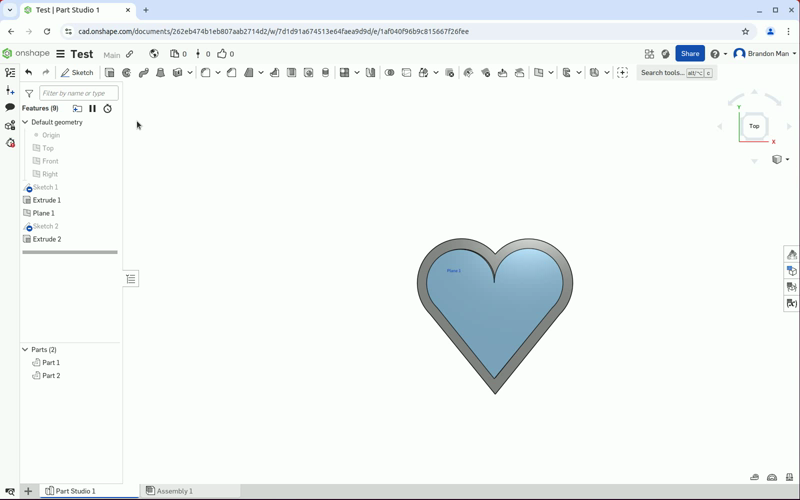
key(shift+h)
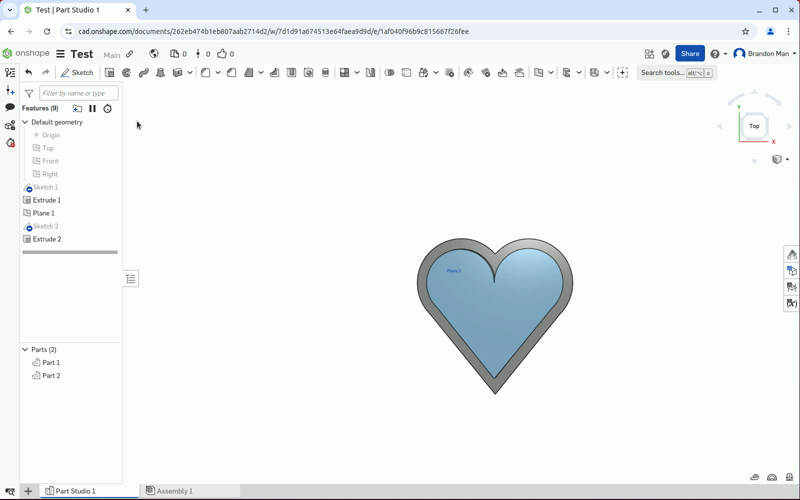
key(shift+h)
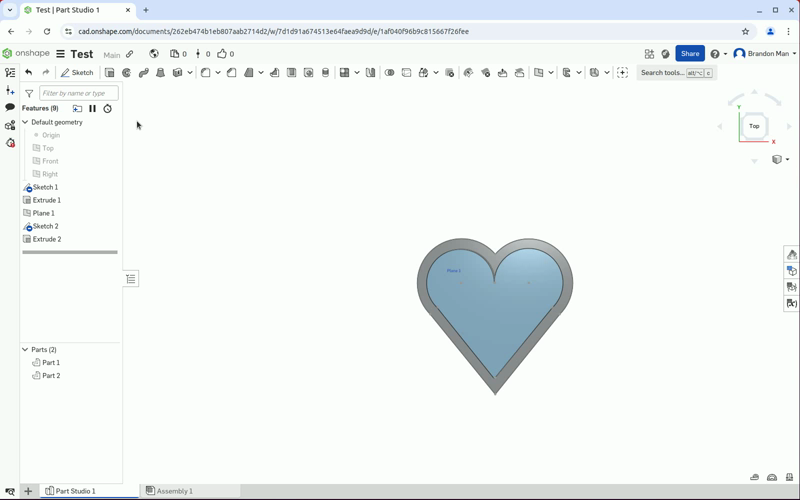
key(shift+7)
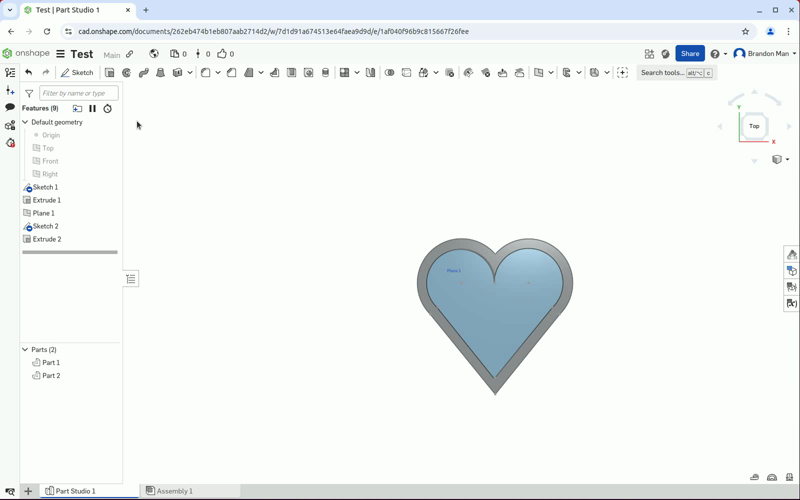
key(up, 3)
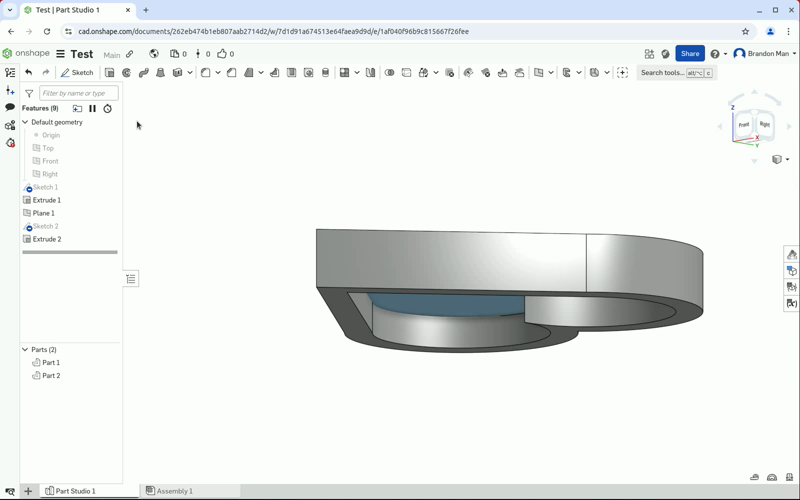
key(left, 3)
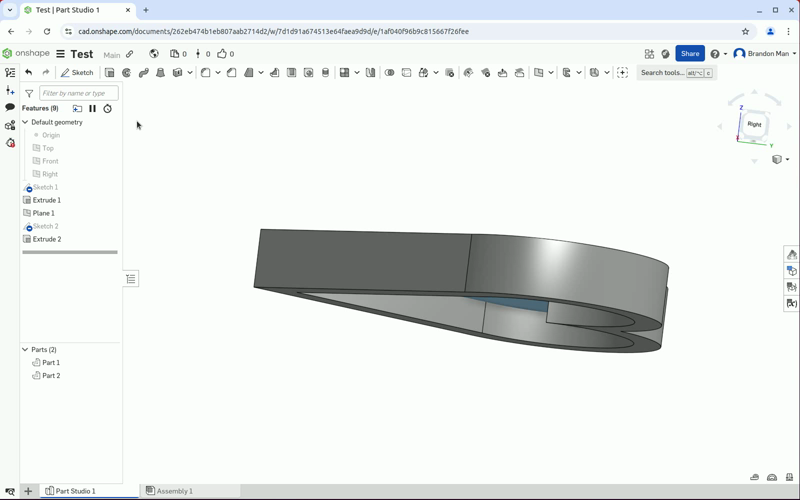
key(right, 3)
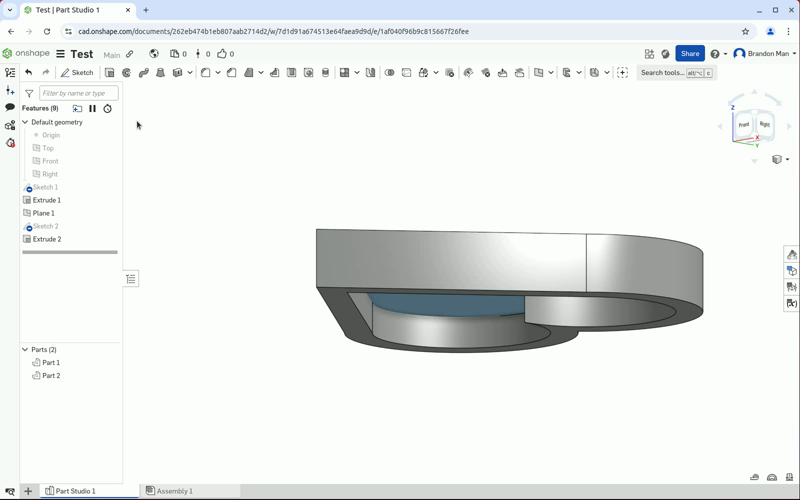
key(down, 3)
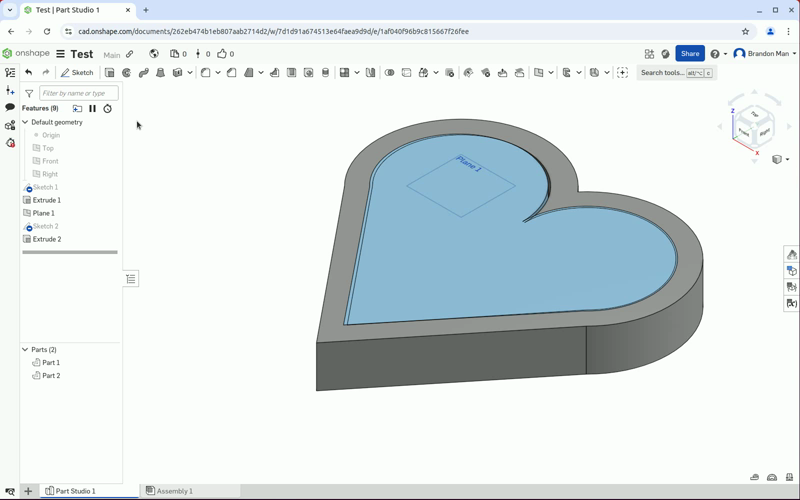
mouse_move(73, 189)
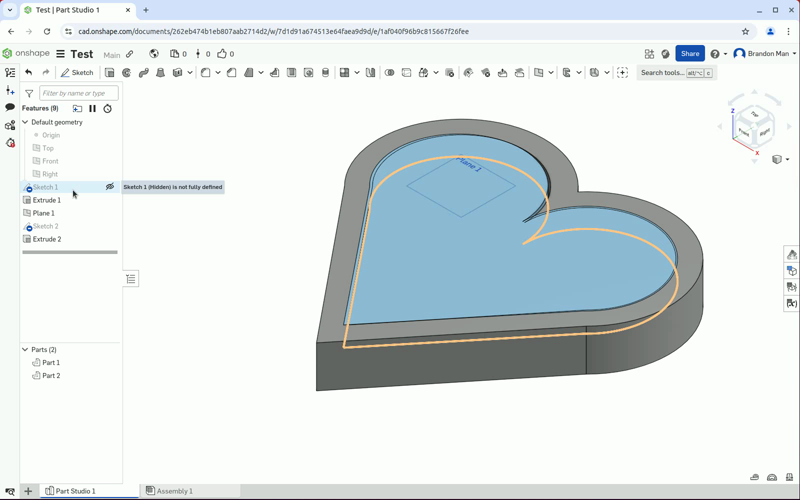
click(73, 189)